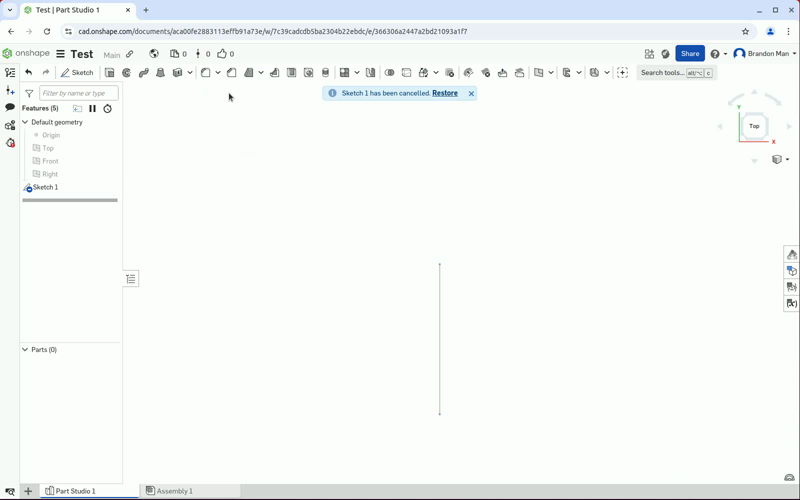
key(shift+h)
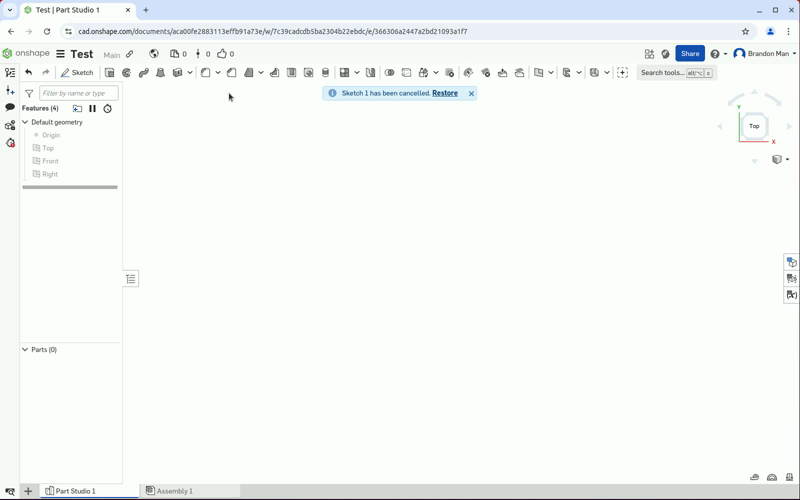
mouse_move(73, 352)
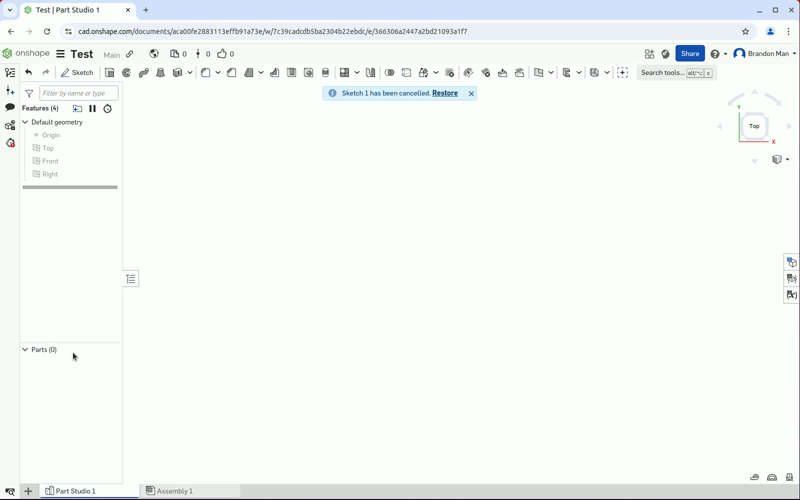
key(y)
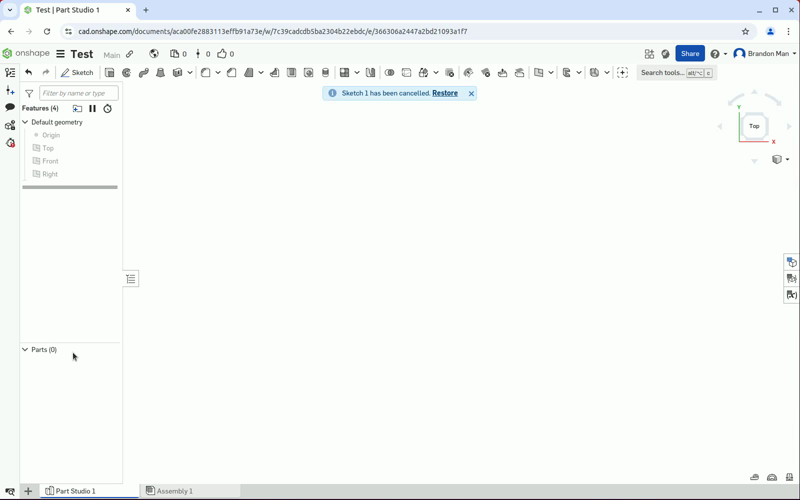
key(shift+p)
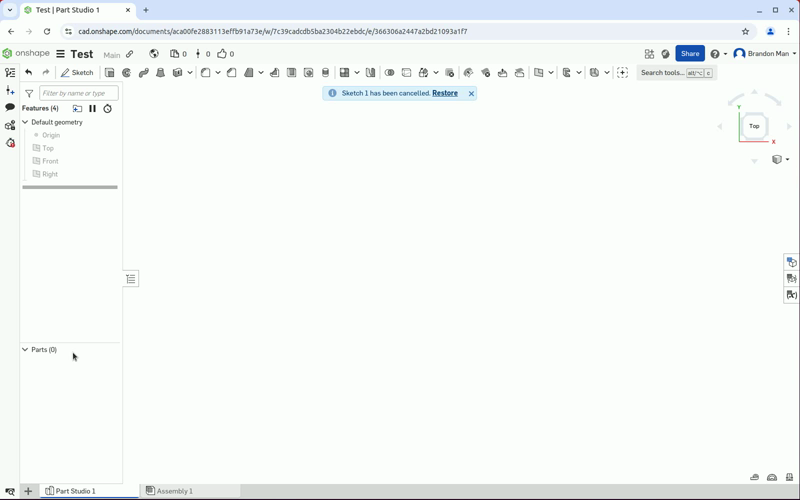
key(space)
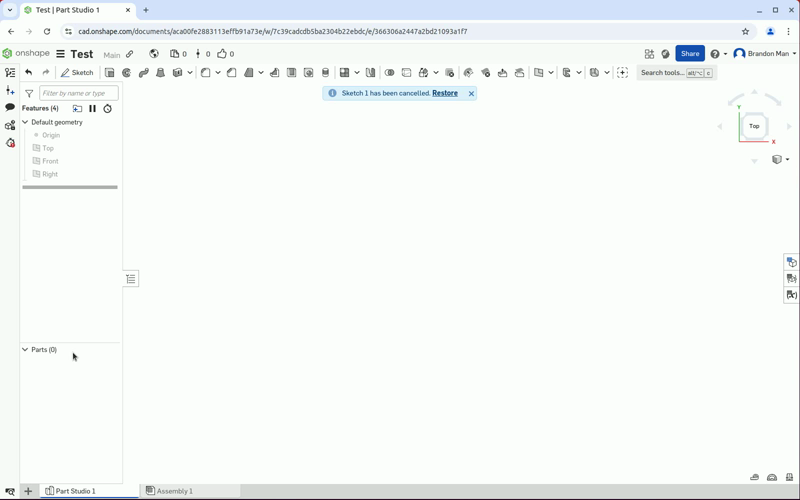
key_down(shift)
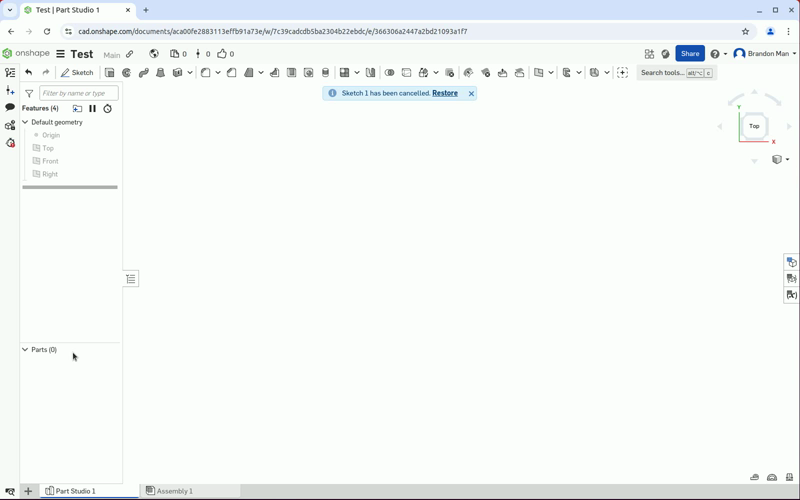
key(up)
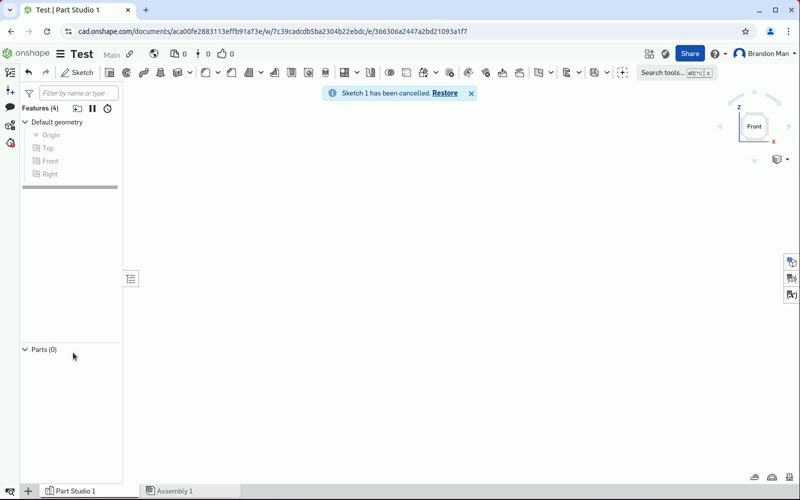
key_up(shift)
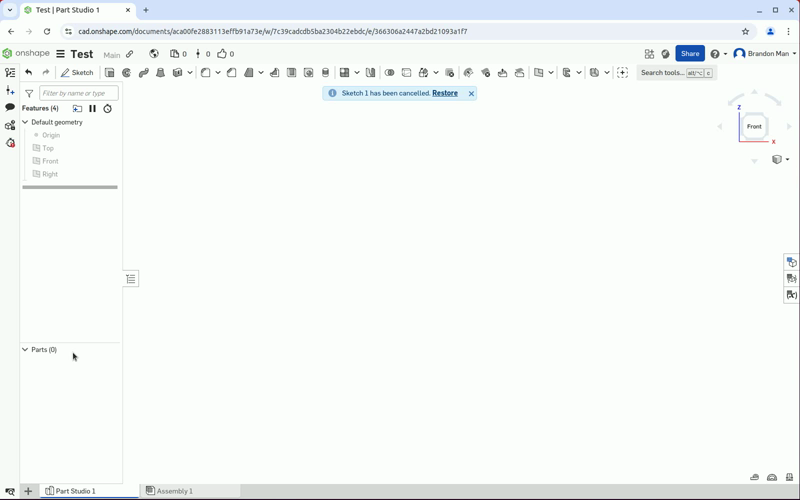
mouse_move(73, 352)
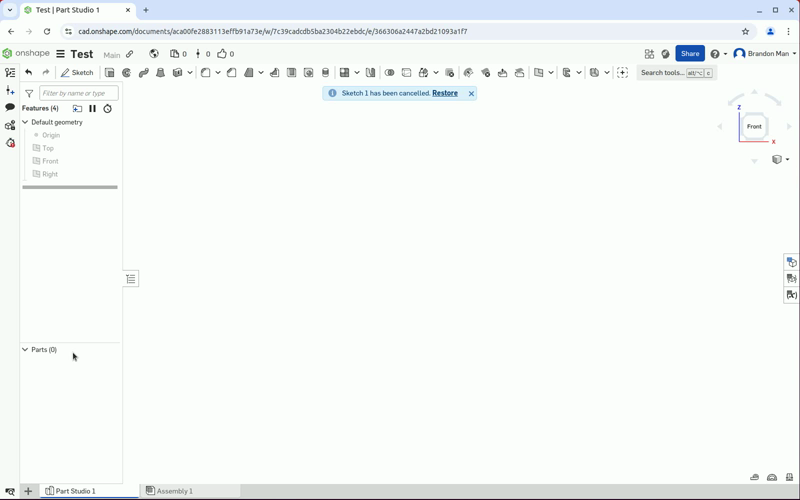
key(shift+y)
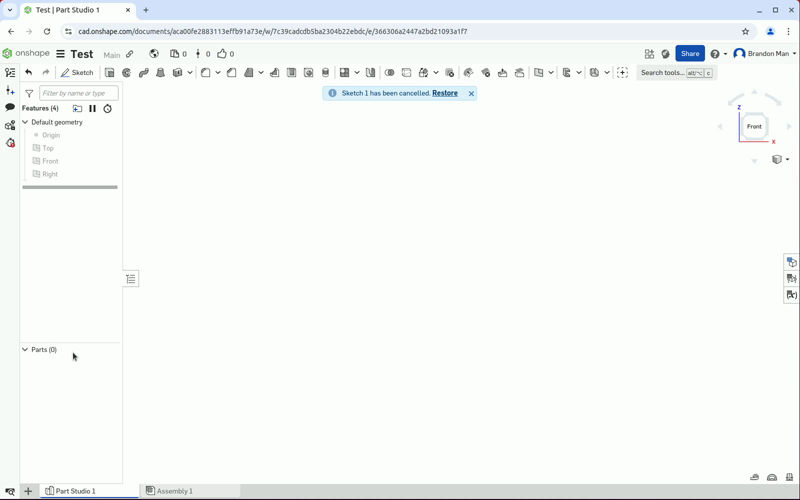
key(shift+s)
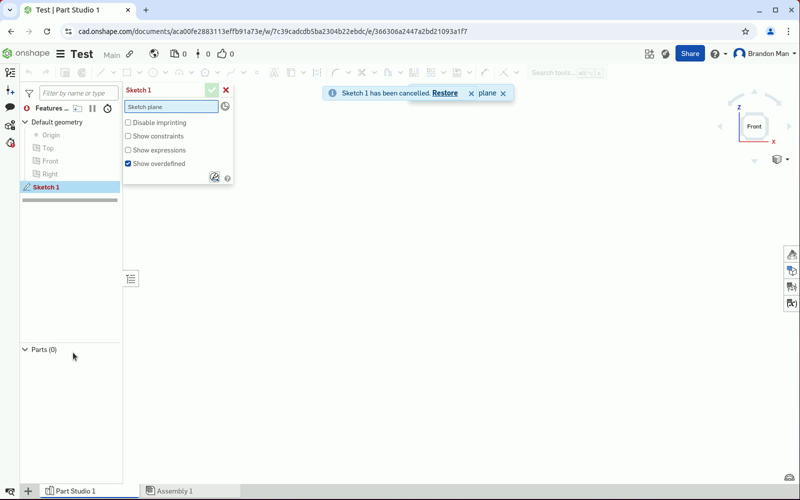
mouse_move(73, 163)
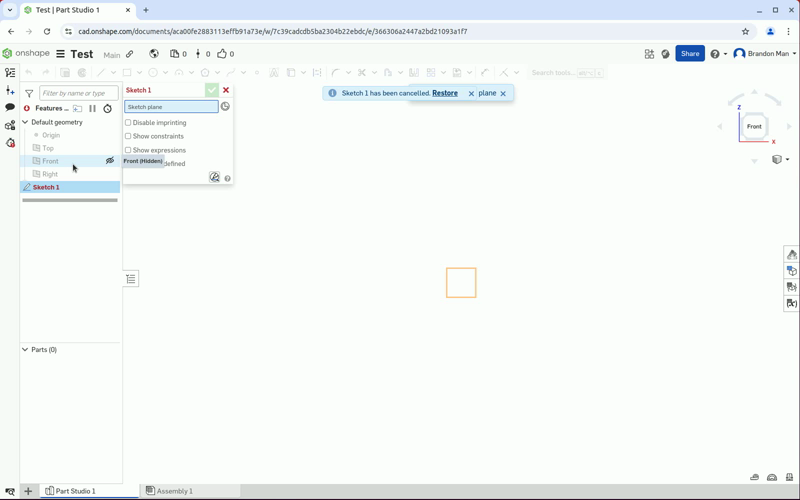
click(73, 163)
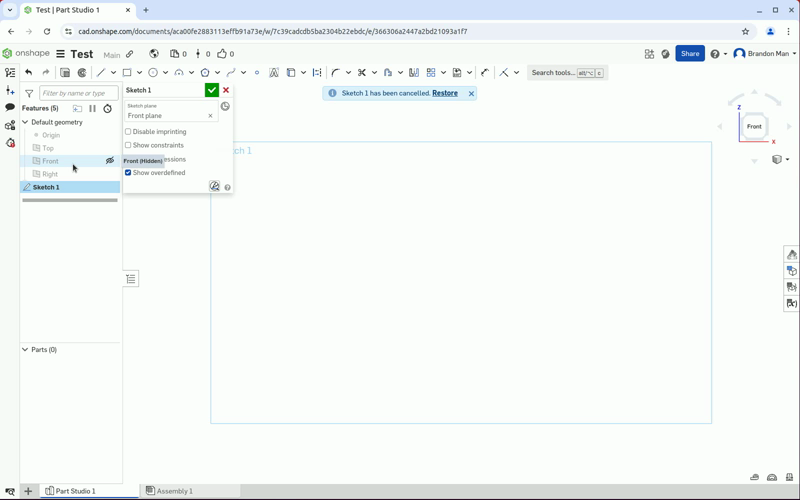
mouse_move(73, 352)
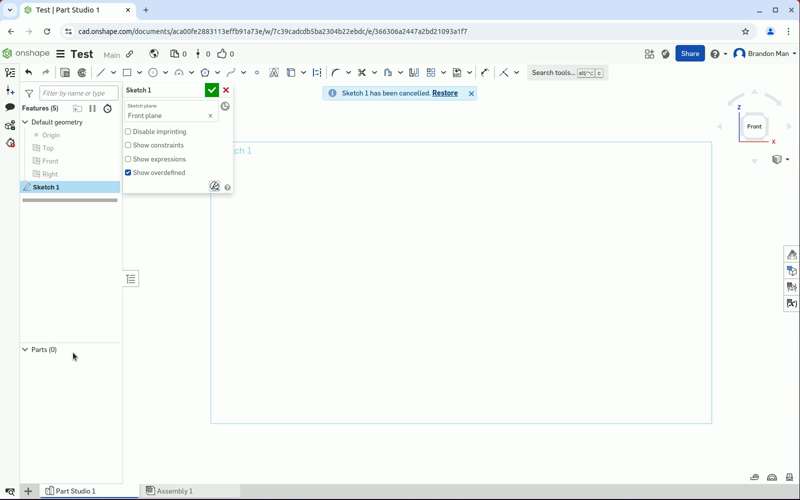
key(y)
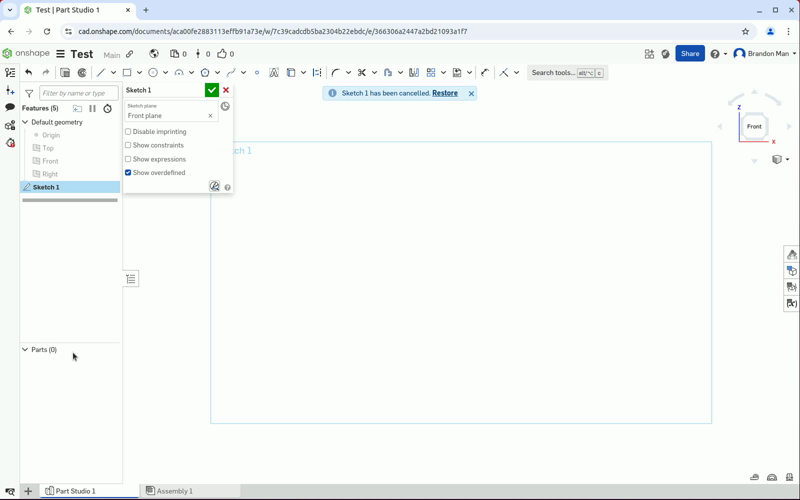
key(l)
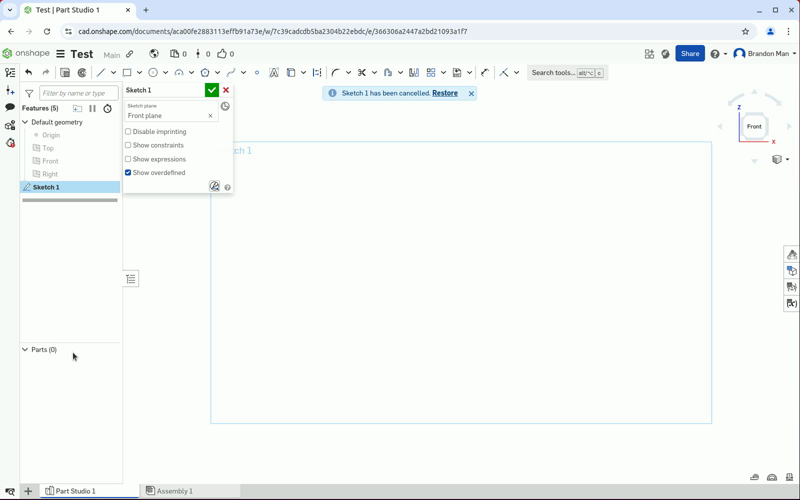
key_down(shift)
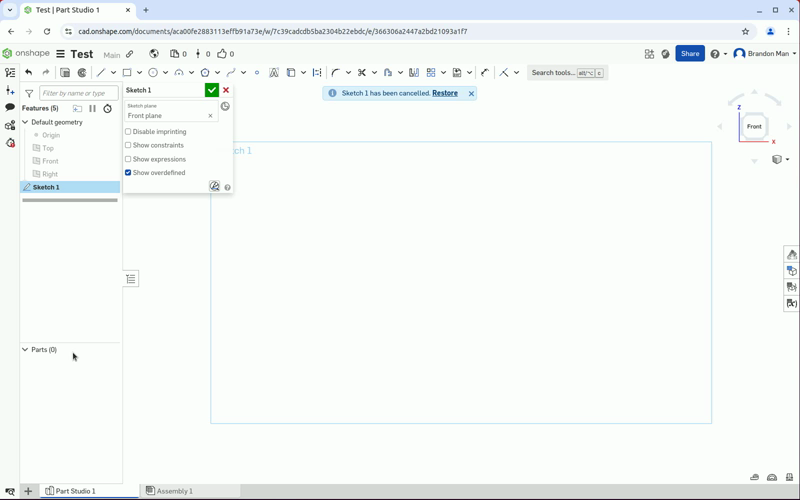
mouse_move(356, 282)
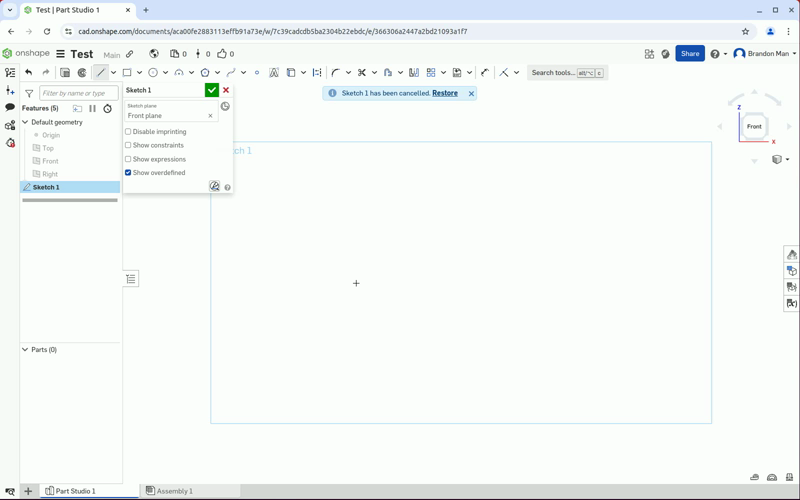
click(356, 282)
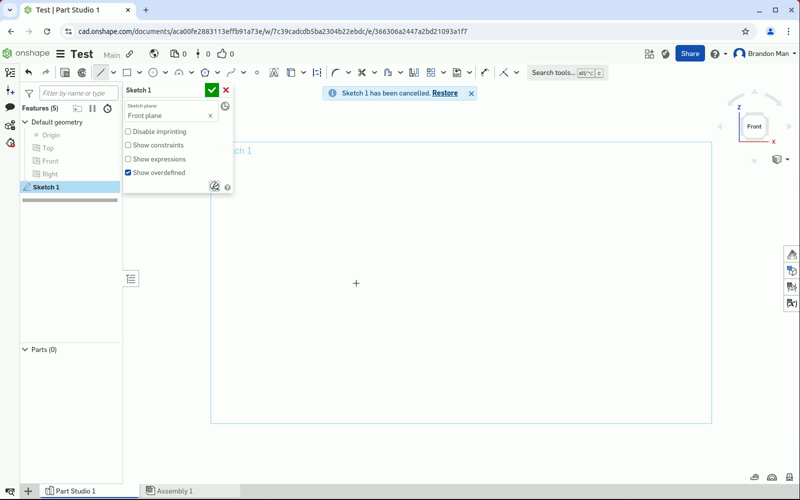
key_up(shift)
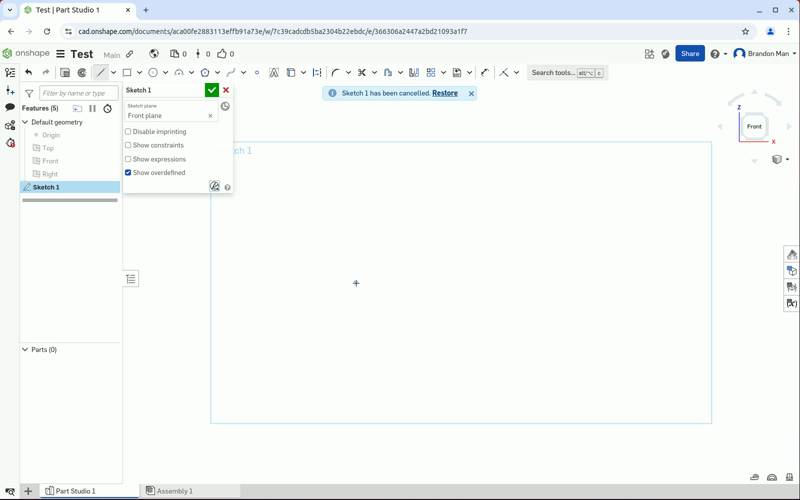
key_down(shift)
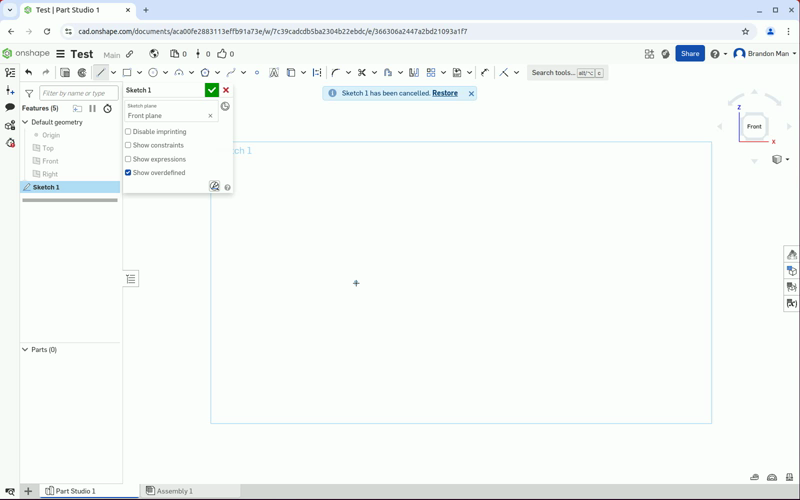
mouse_move(516, 282)
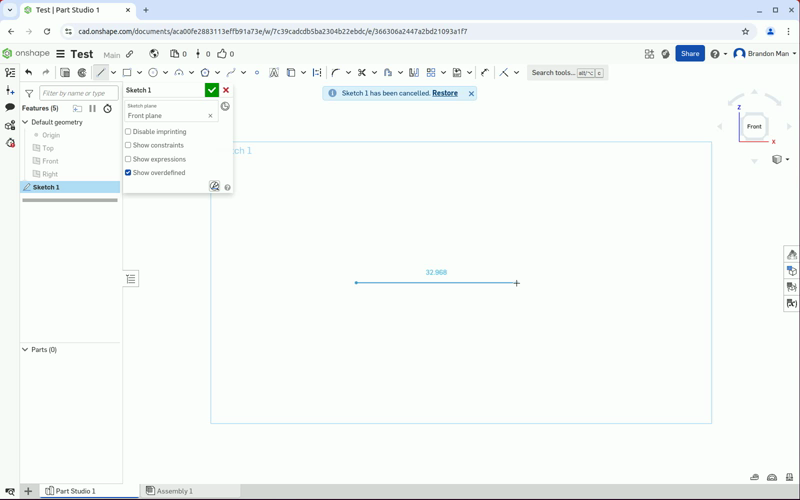
click(516, 282)
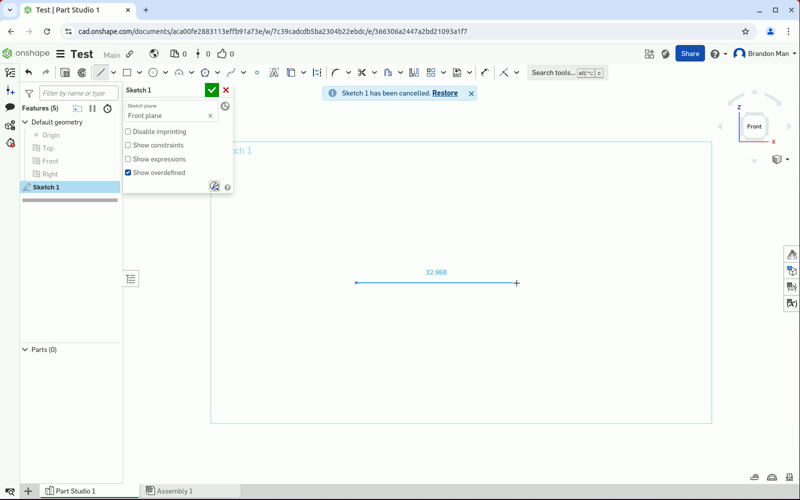
key_up(shift)
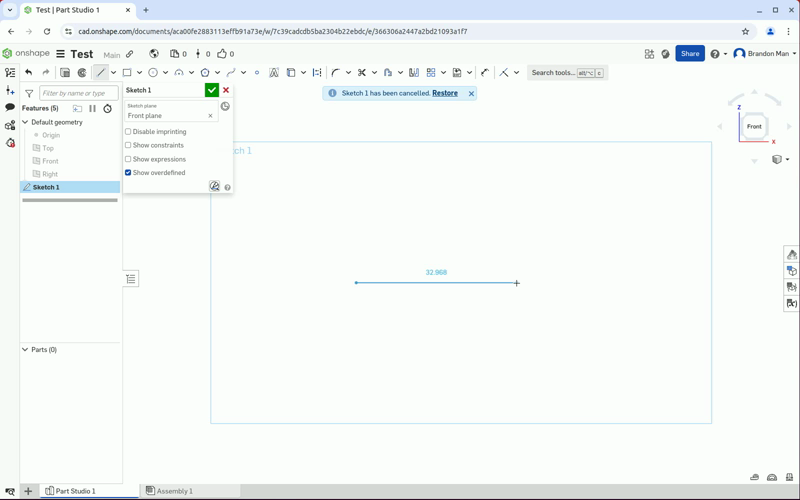
key_down(shift)
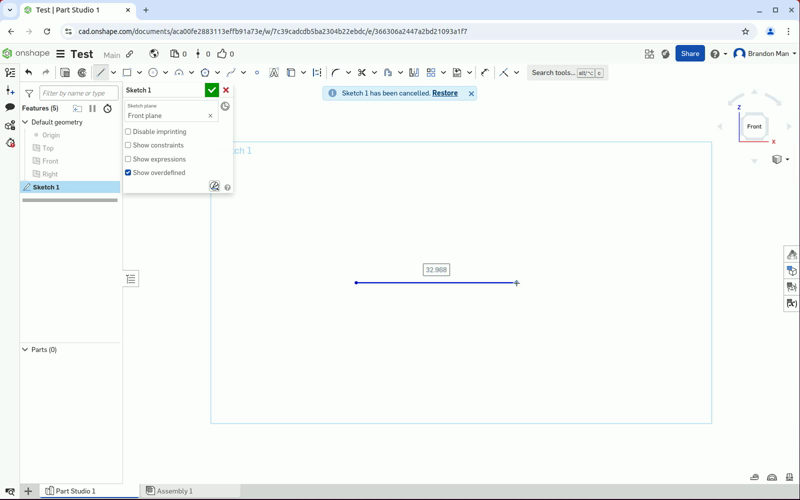
mouse_move(546, 282)
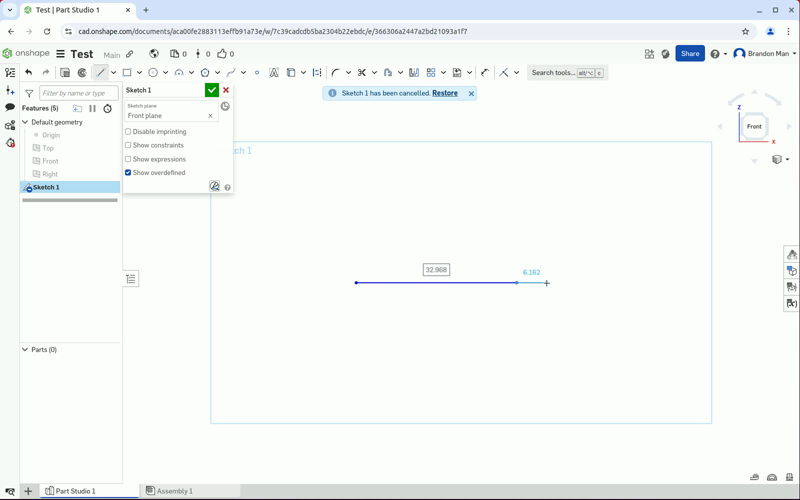
mouse_move(516, 266)
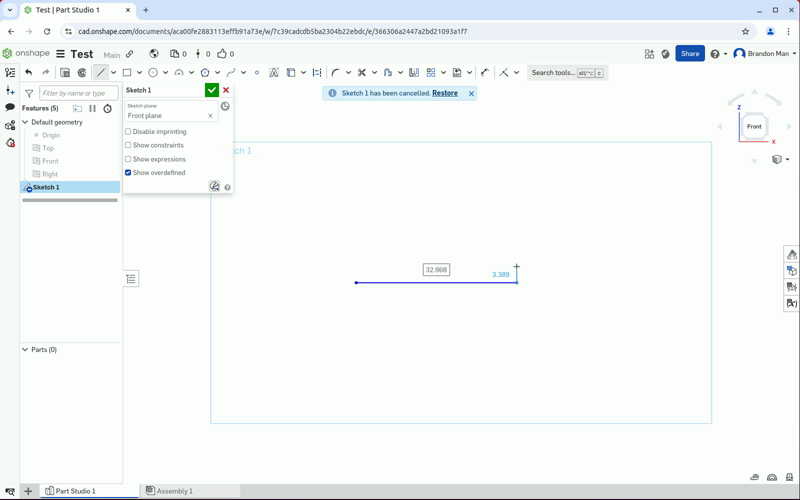
click(516, 266)
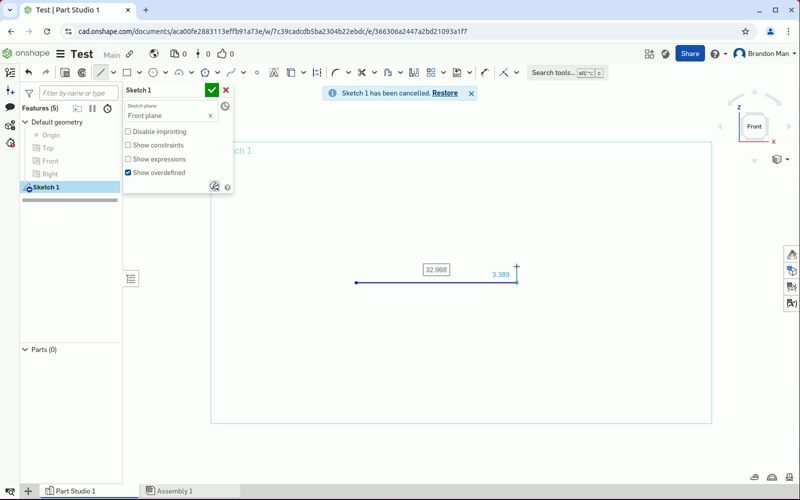
key_up(shift)
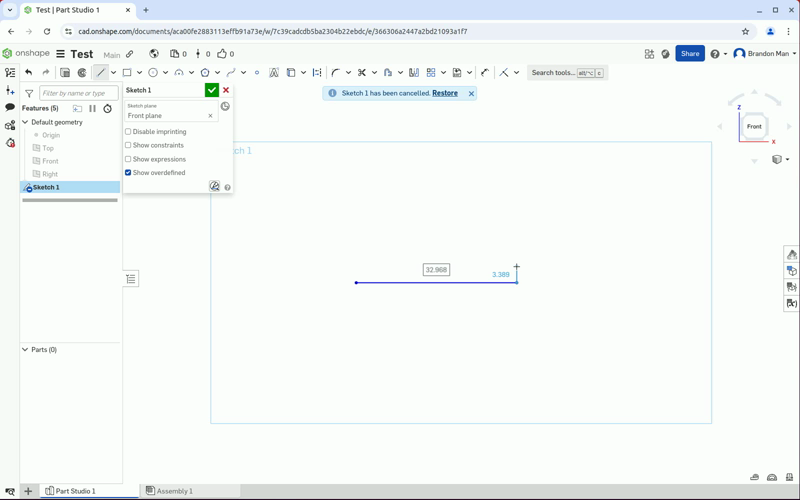
key_down(shift)
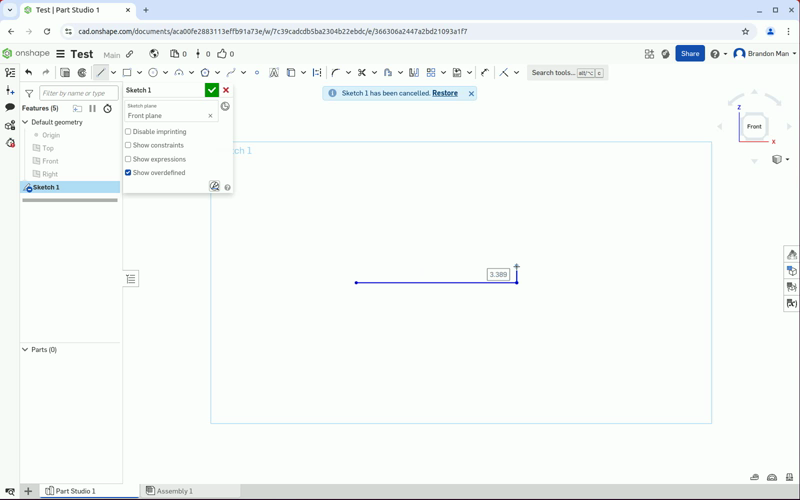
mouse_move(356, 266)
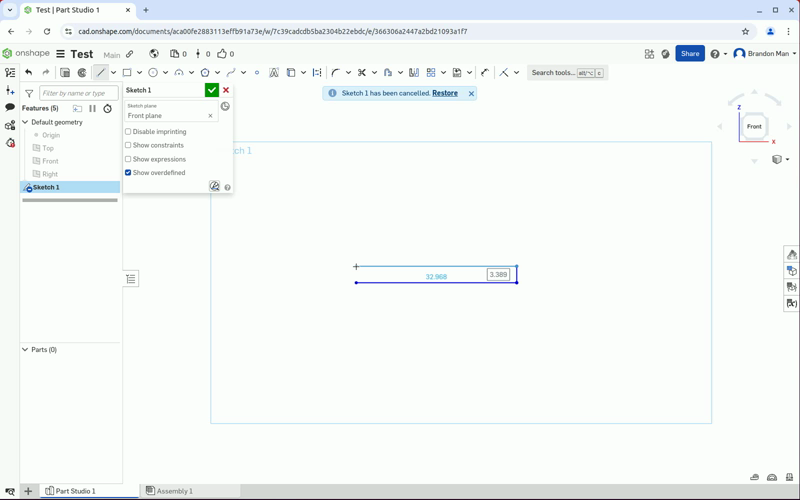
click(356, 266)
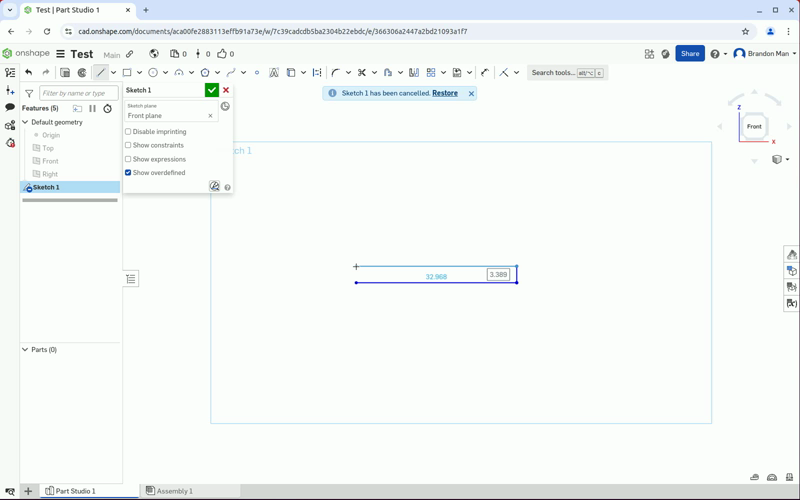
key_up(shift)
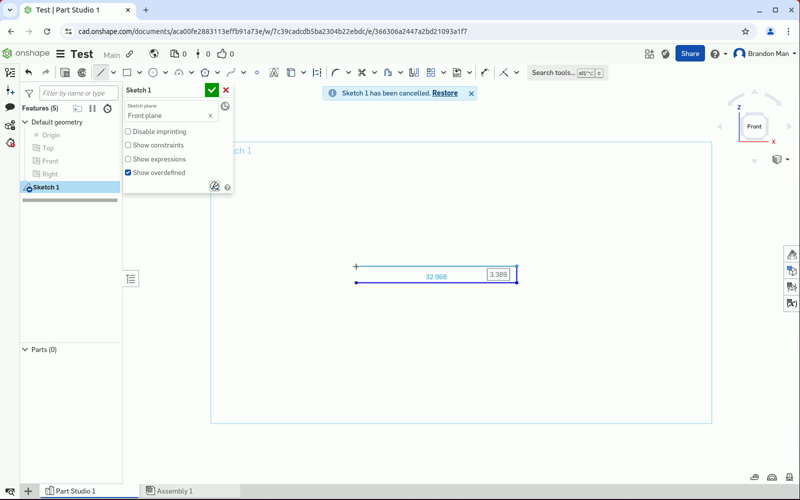
mouse_move(386, 266)
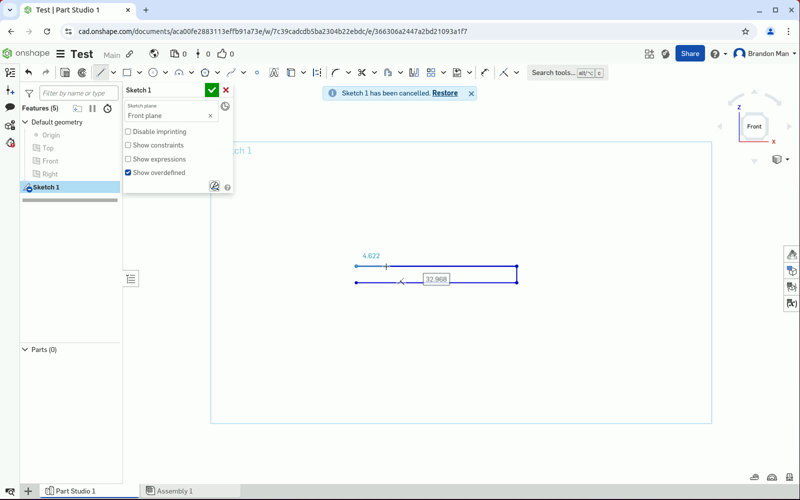
key_down(shift)
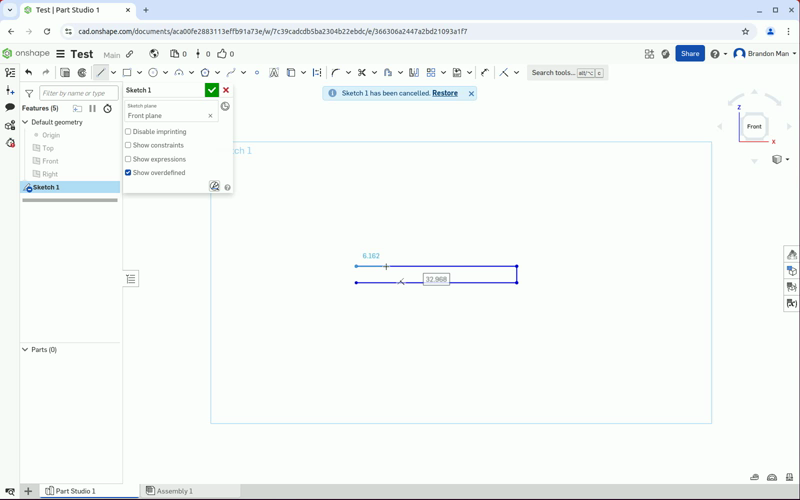
mouse_move(356, 282)
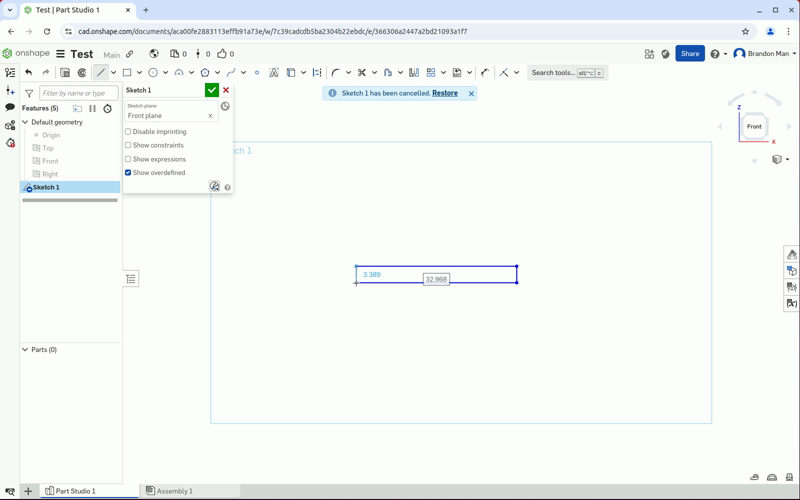
key_up(shift)
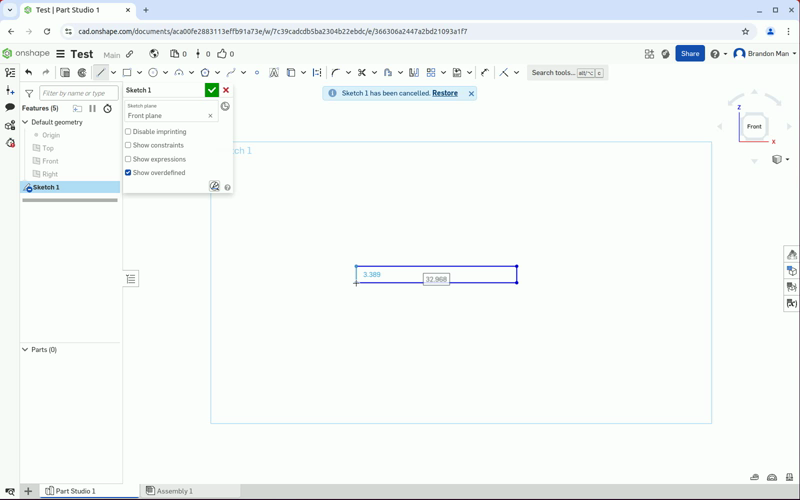
click(356, 282)
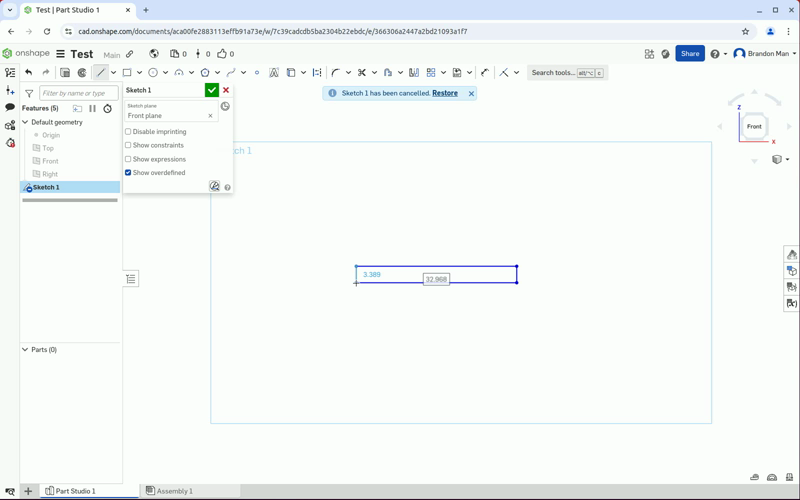
key(esc)
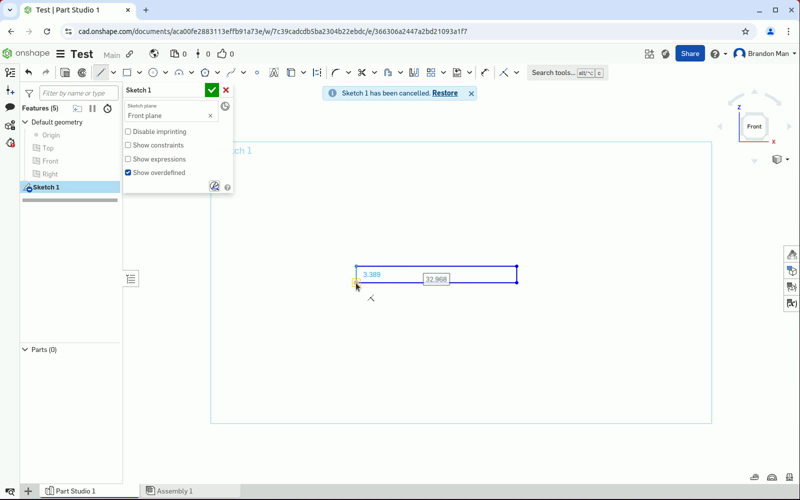
mouse_move(464, 274)
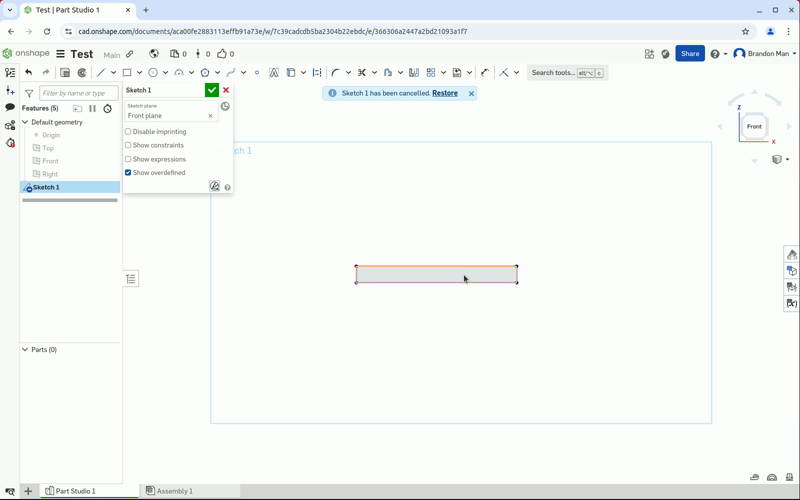
click(464, 274)
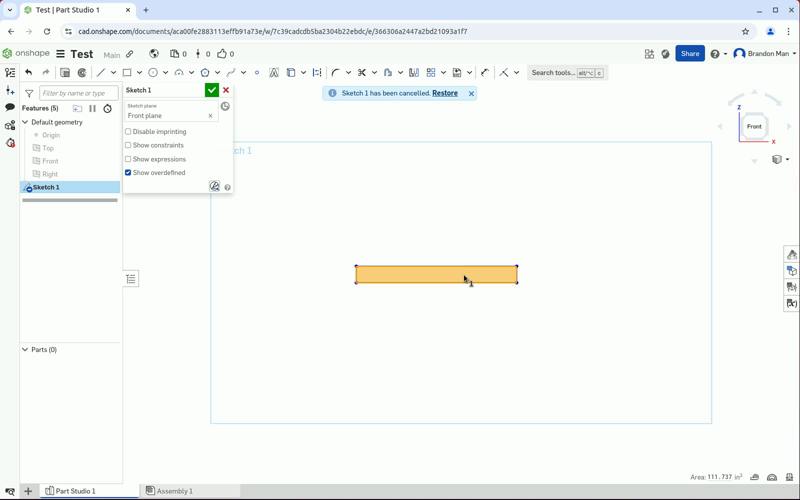
mouse_move(73, 352)
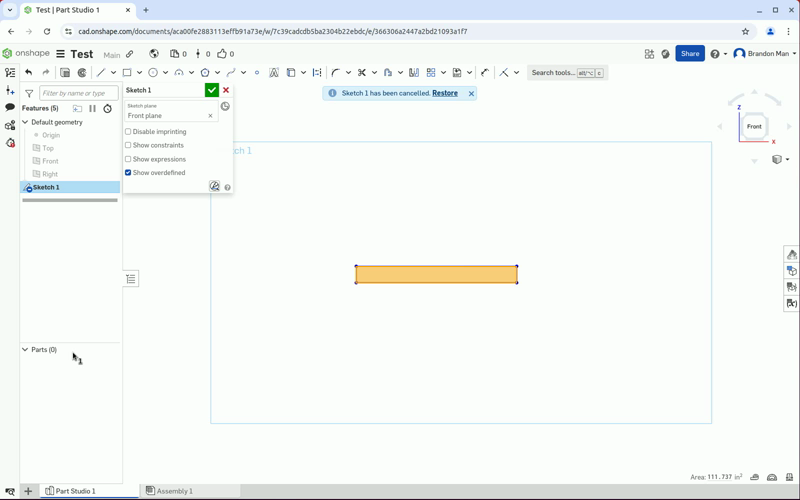
key(shift+y)
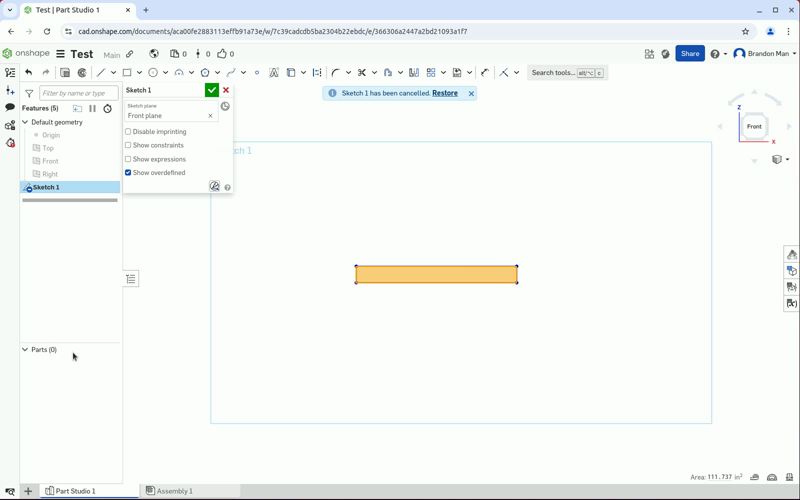
key(shift+e)
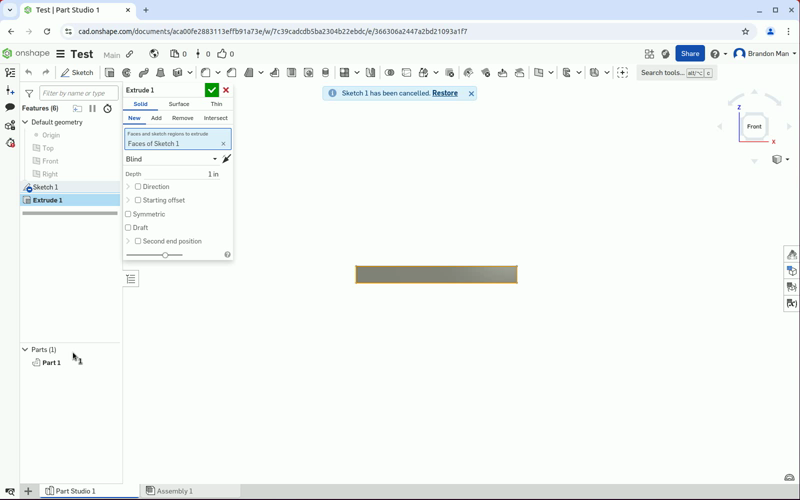
mouse_move(143, 106)
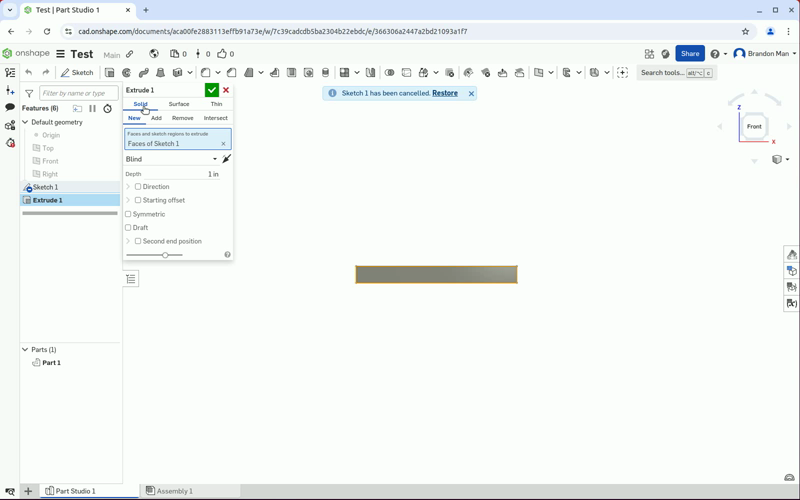
click(143, 106)
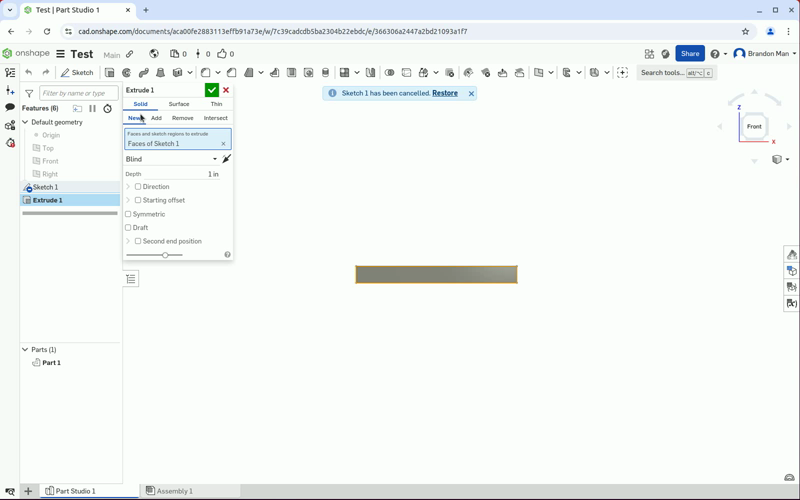
mouse_move(137, 120)
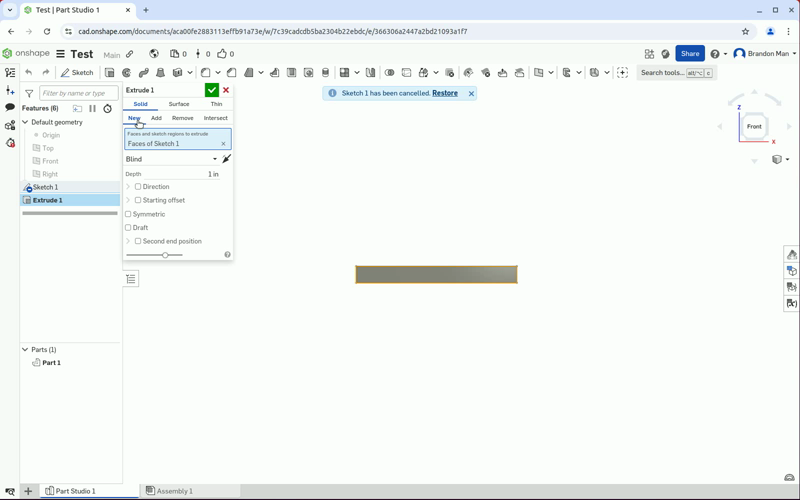
click(137, 120)
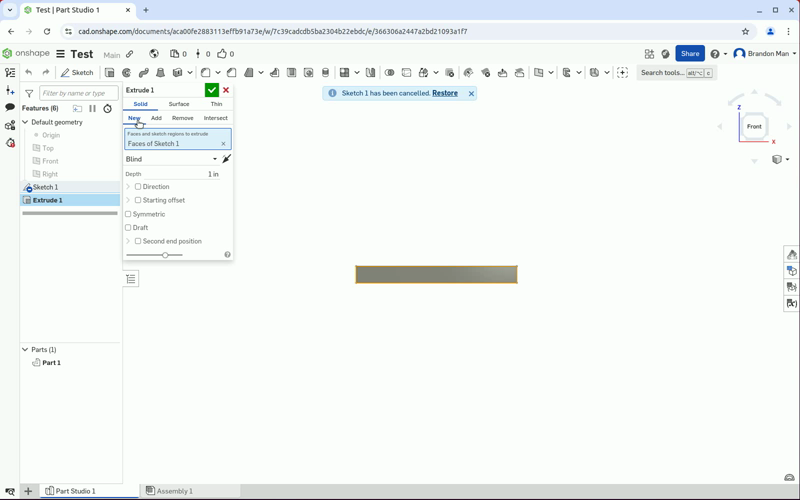
key(tab, 4)
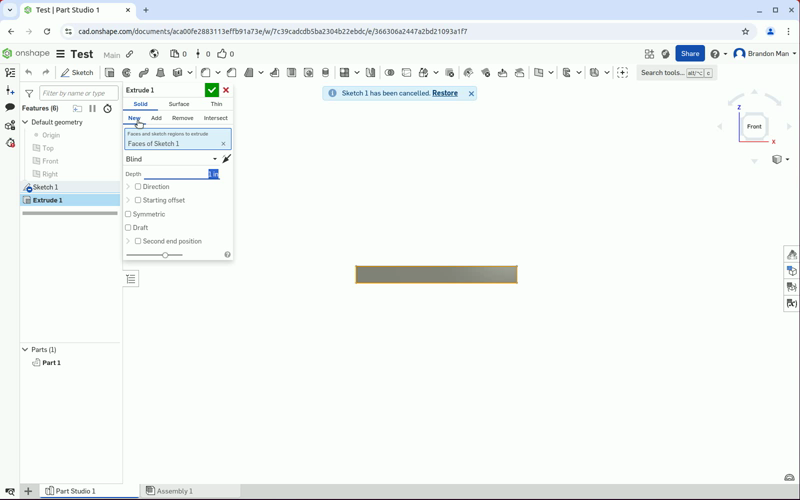
text(13.239)
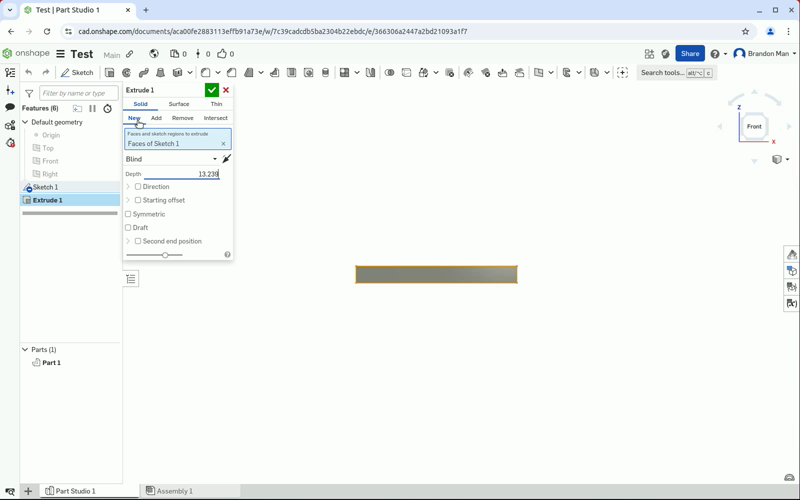
key(enter)
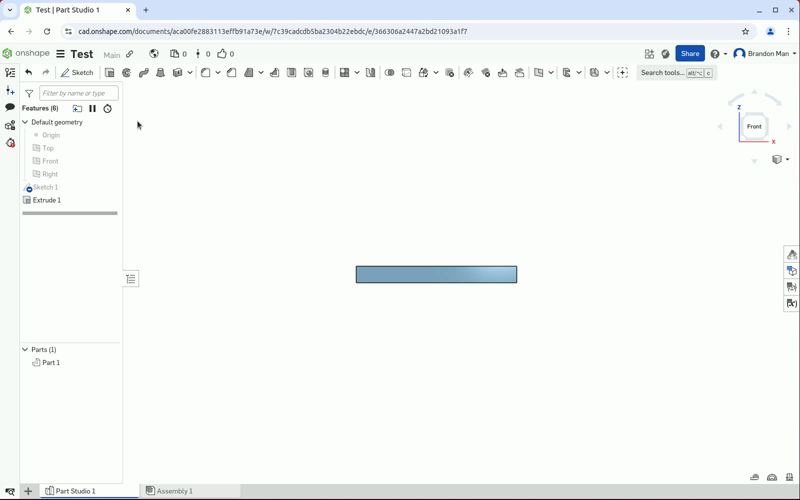
key(shift+h)
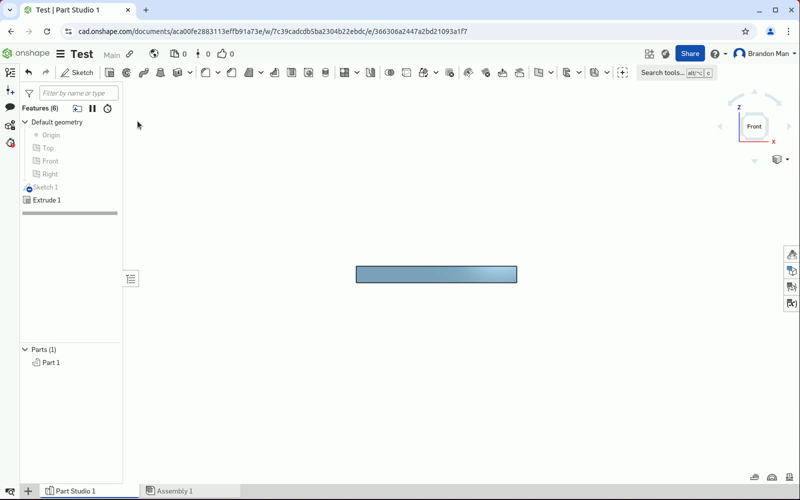
key(shift+h)
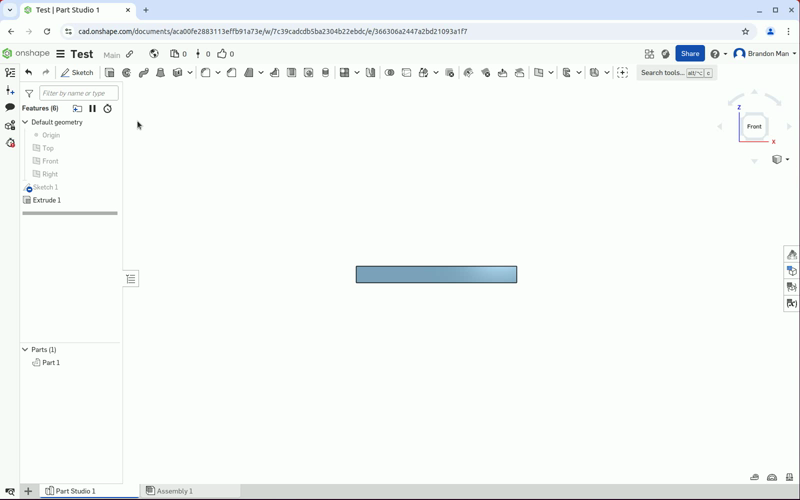
mouse_move(73, 189)
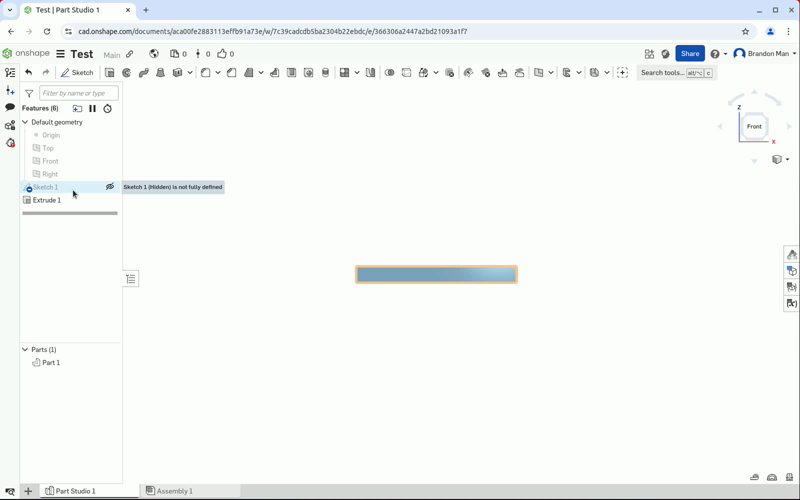
click(73, 189)
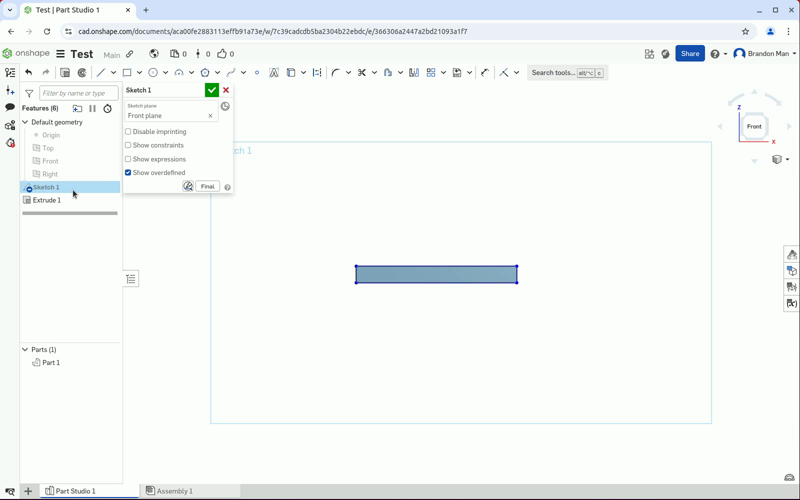
mouse_move(229, 92)
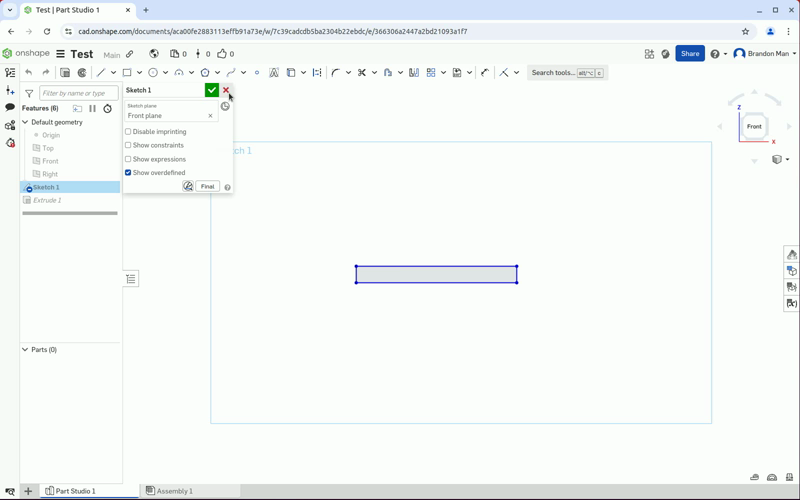
click(229, 92)
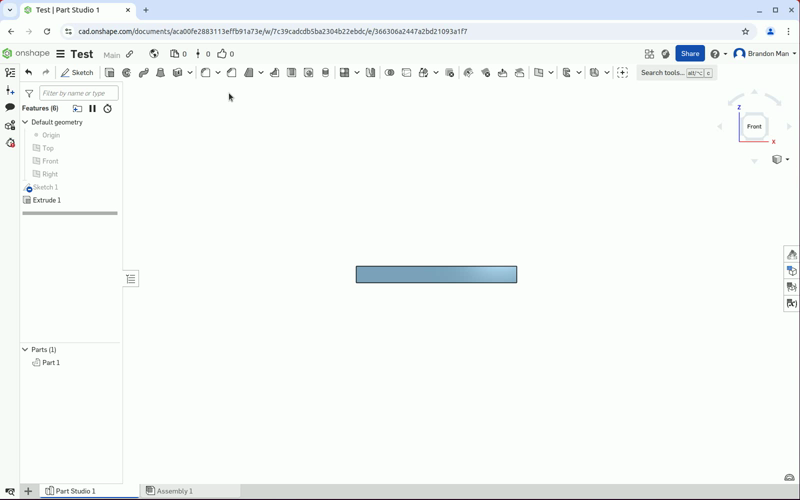
mouse_move(73, 352)
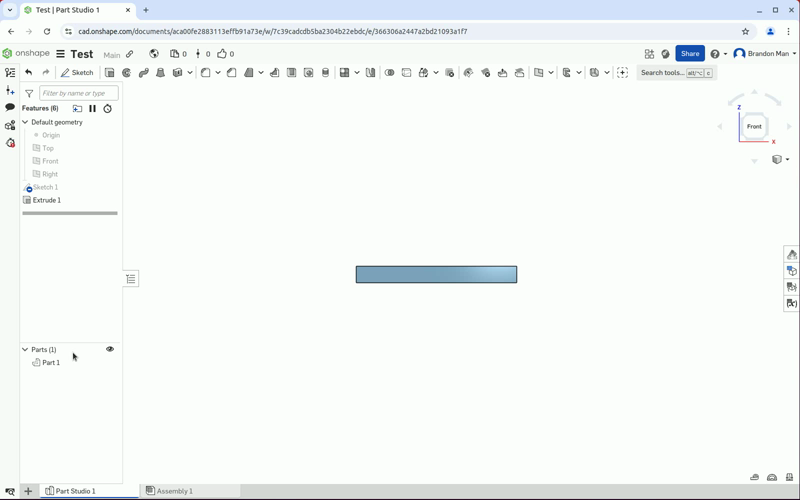
key(y)
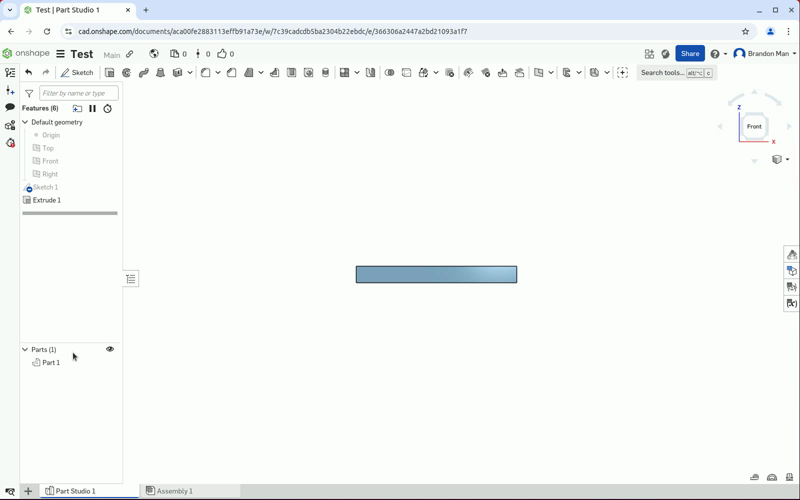
key(shift+p)
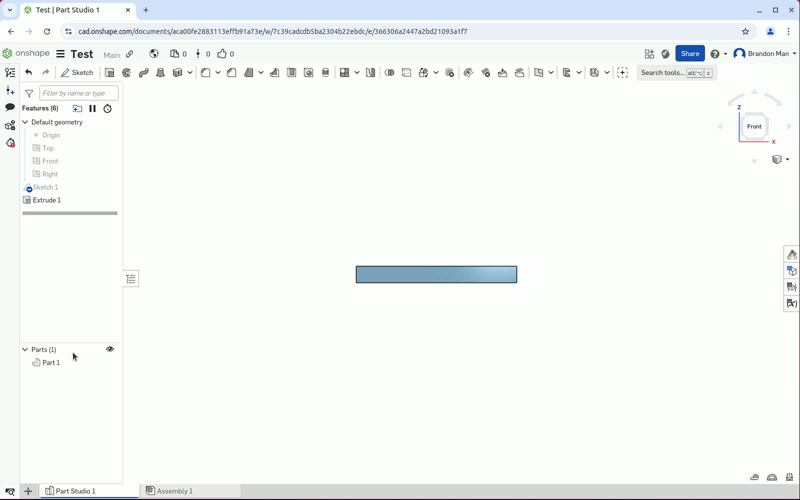
key(space)
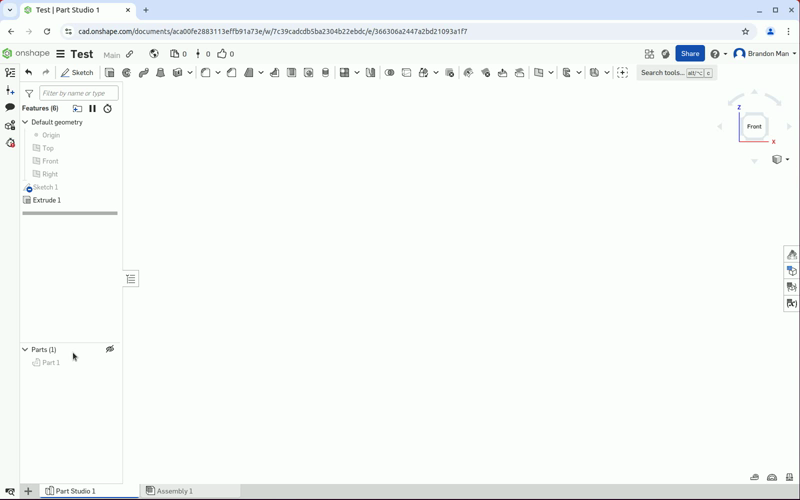
key_down(shift)
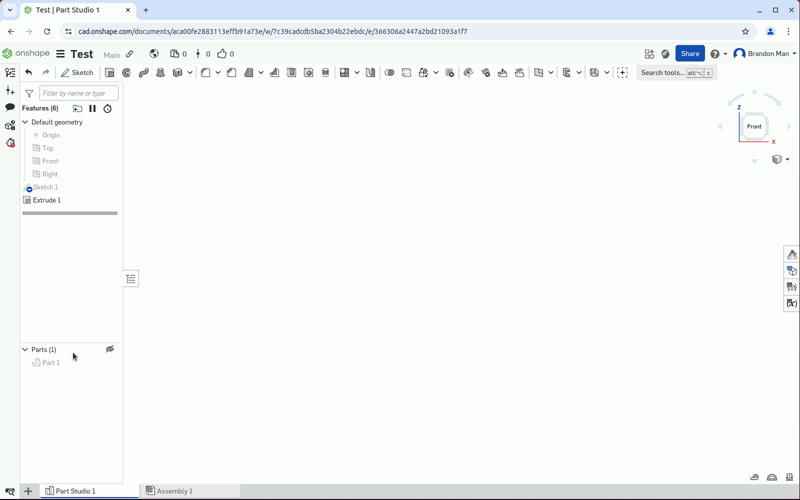
key(down)
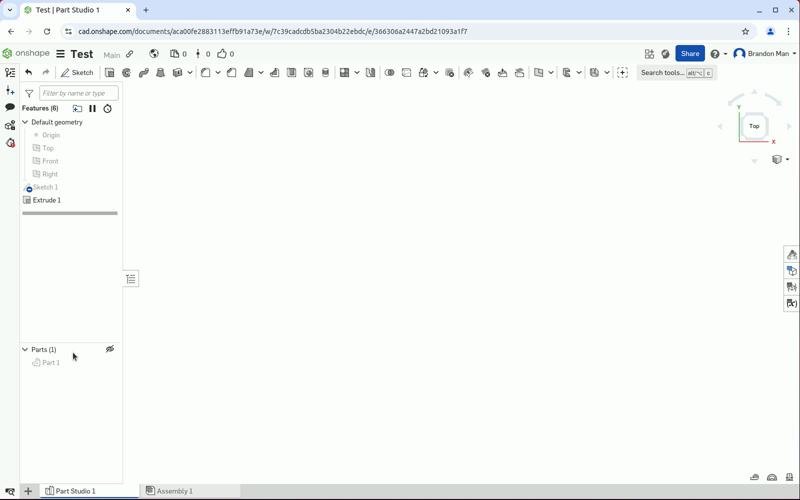
key_up(shift)
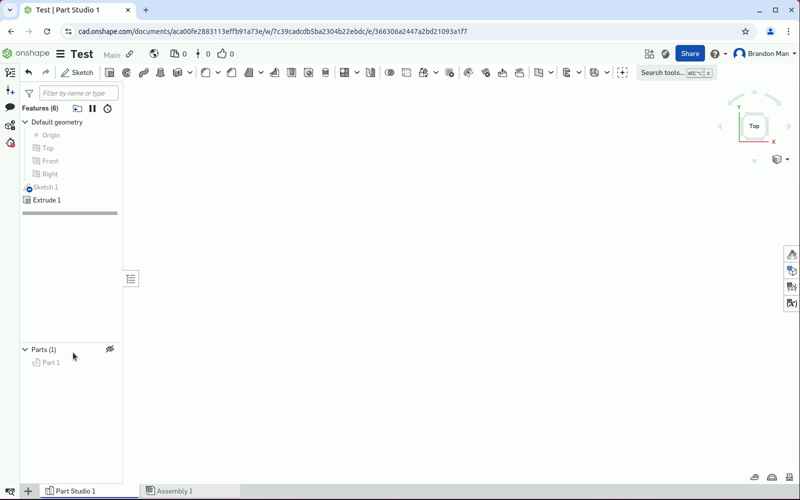
mouse_move(73, 352)
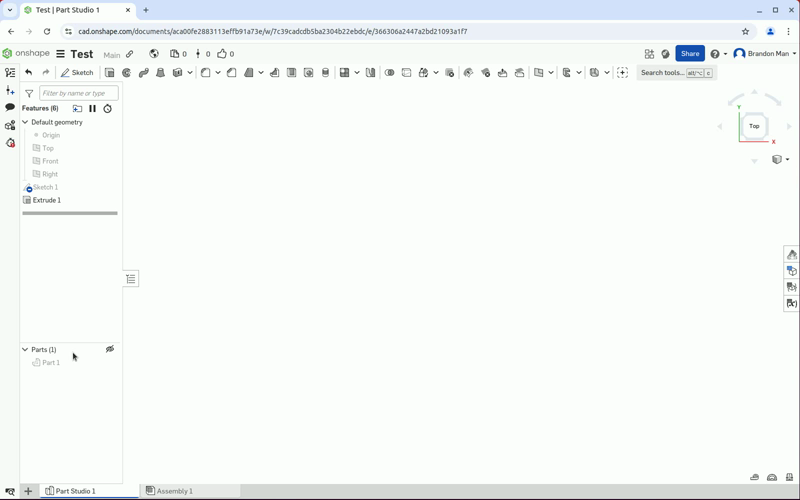
key(shift+y)
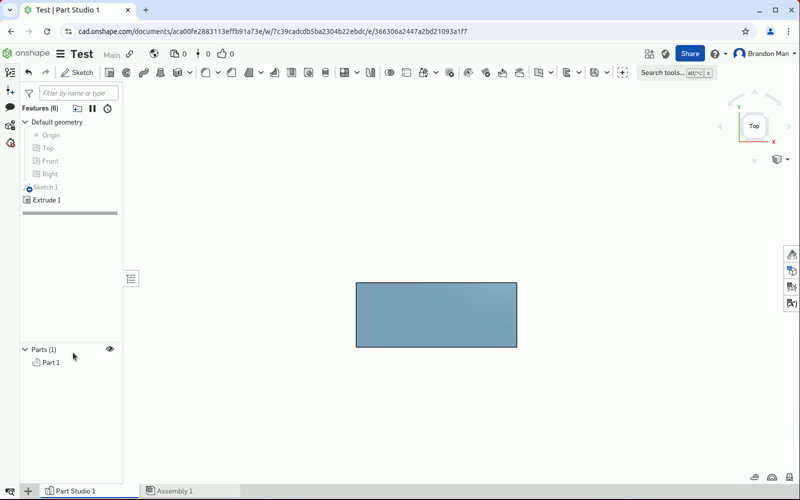
mouse_move(541, 75)
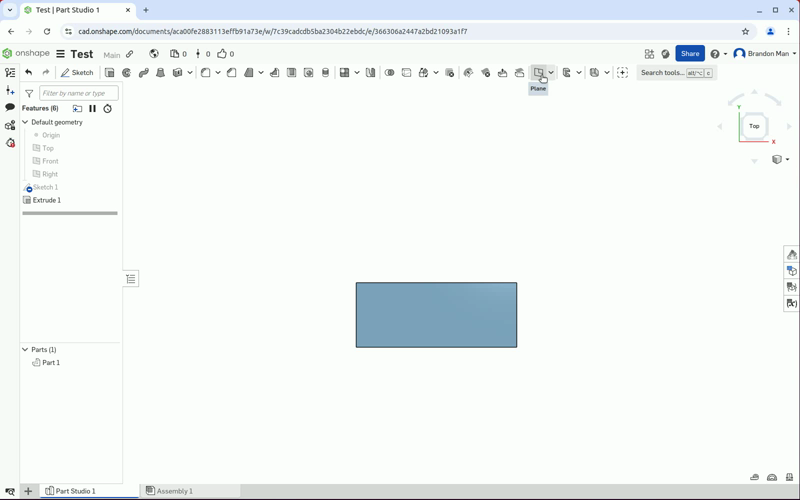
click(541, 75)
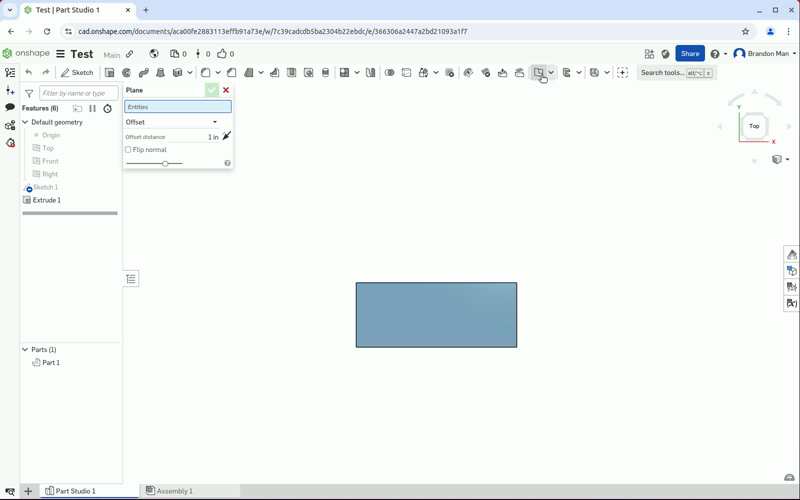
mouse_move(73, 150)
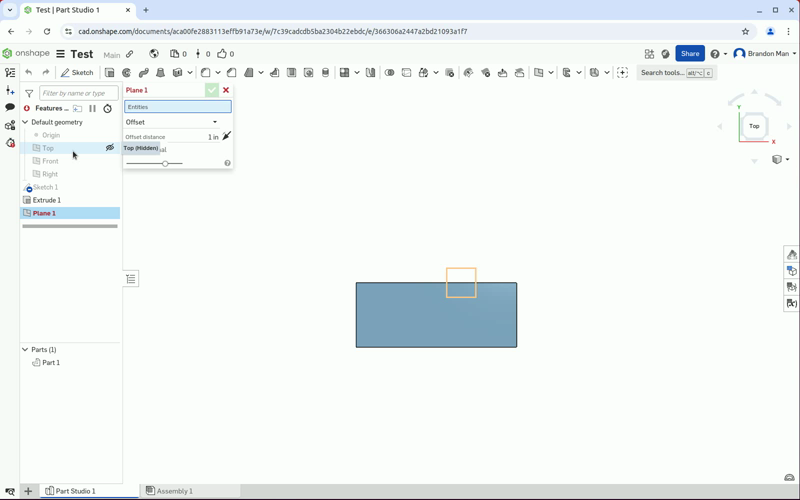
click(73, 150)
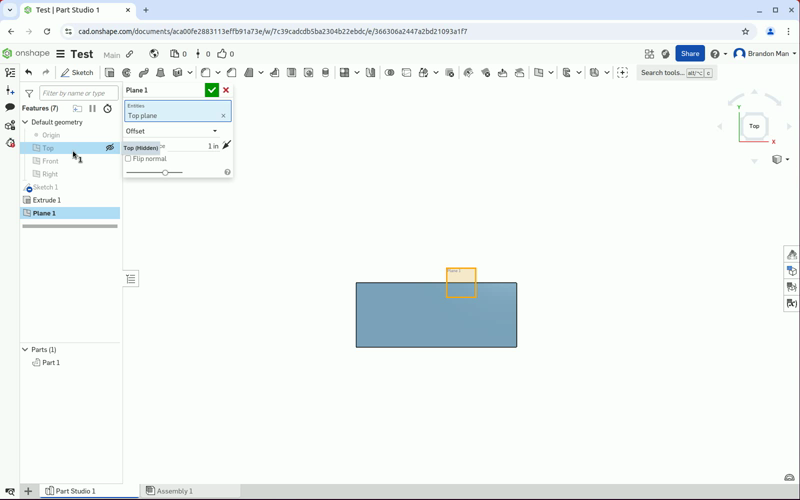
key(tab, 2)
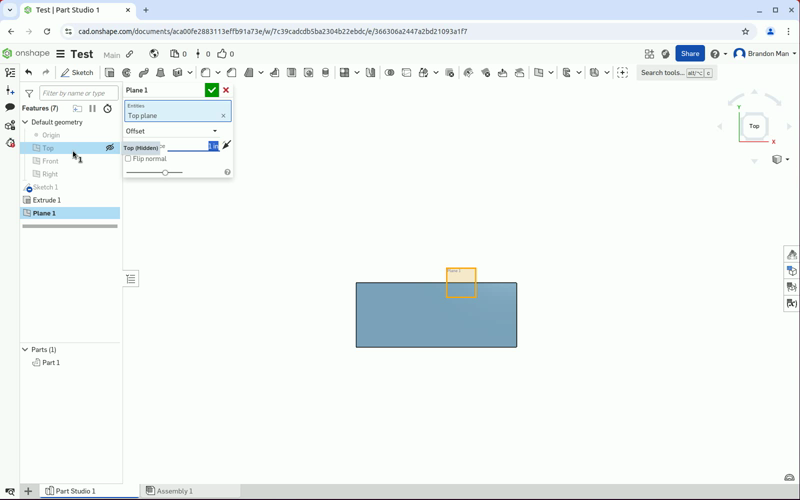
text(3.358)
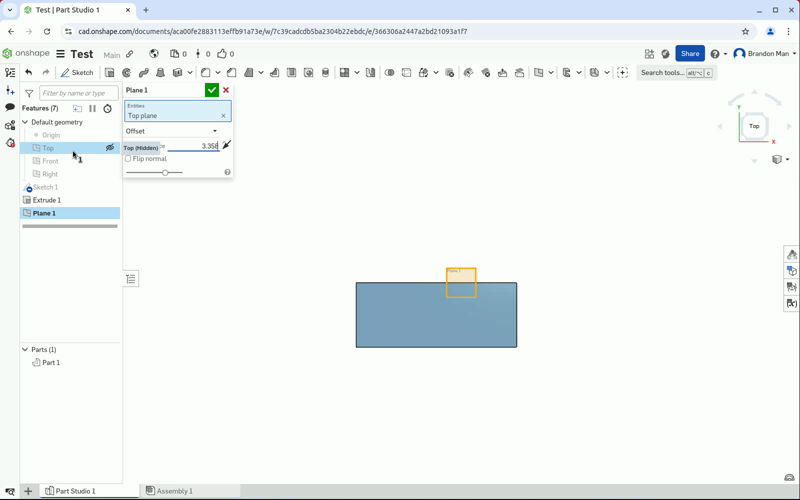
key(enter, 2)
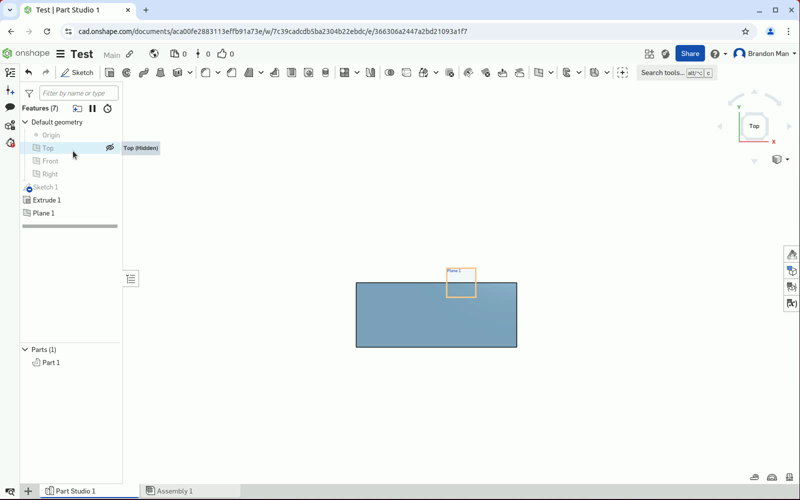
key(shift+s)
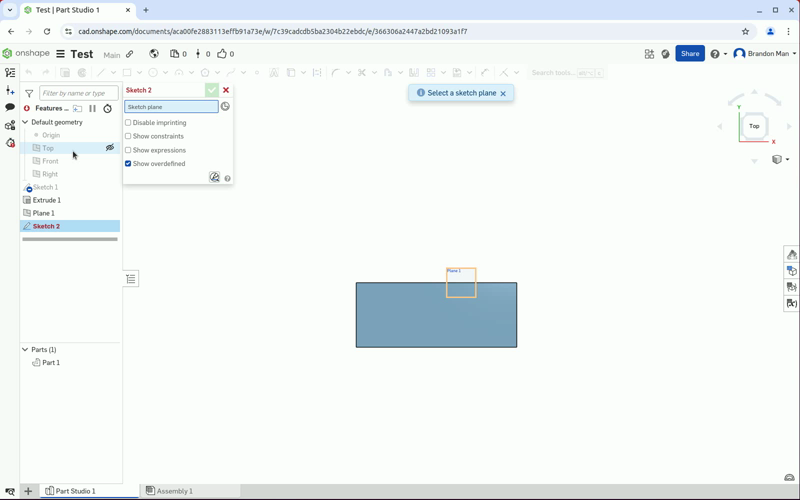
mouse_move(73, 215)
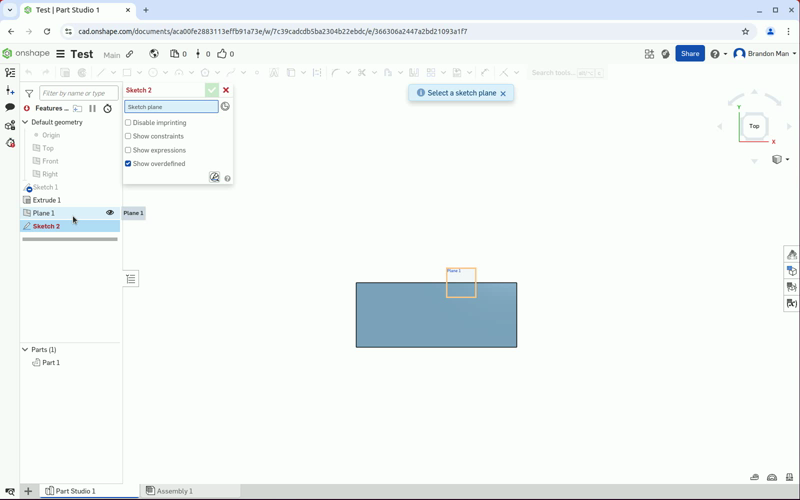
click(73, 215)
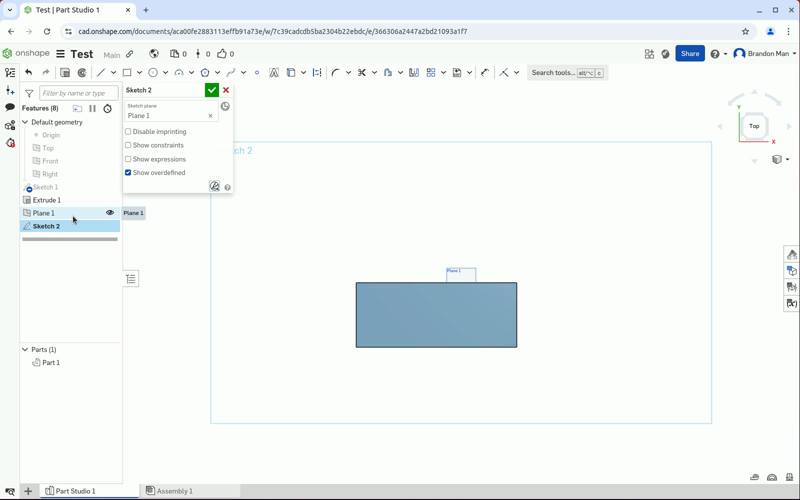
mouse_move(73, 352)
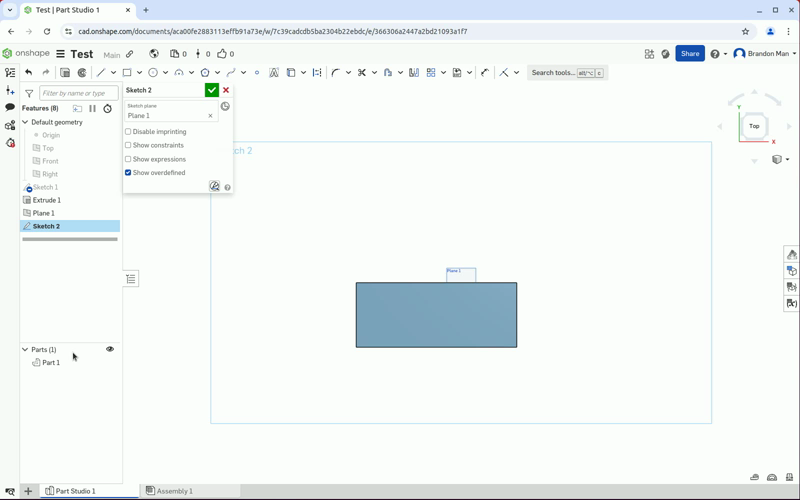
key(y)
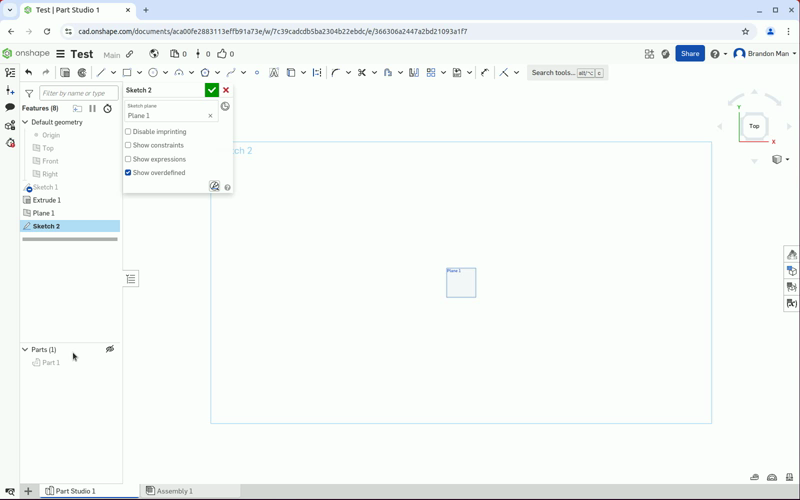
key(l)
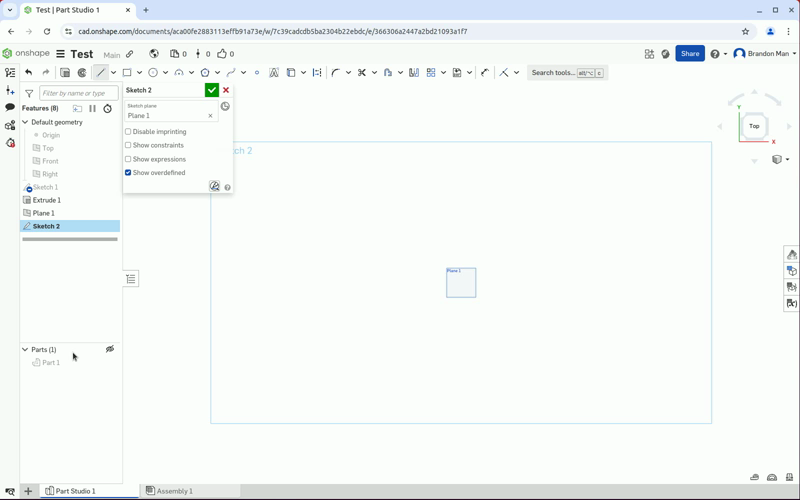
key_down(shift)
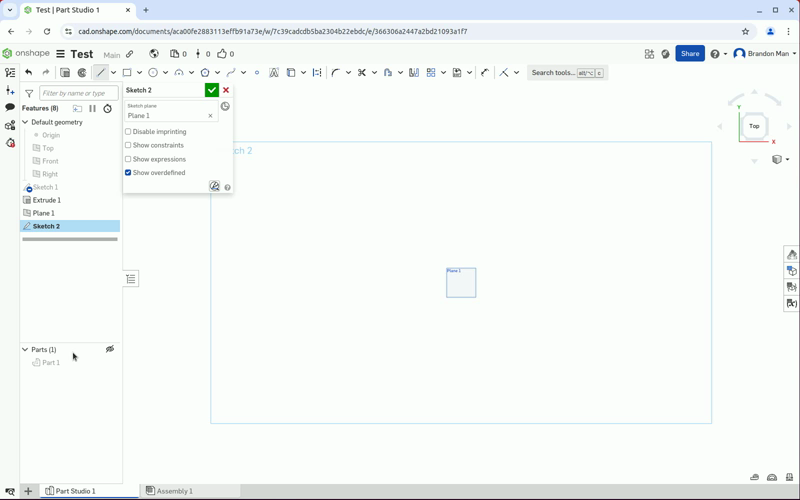
mouse_move(356, 314)
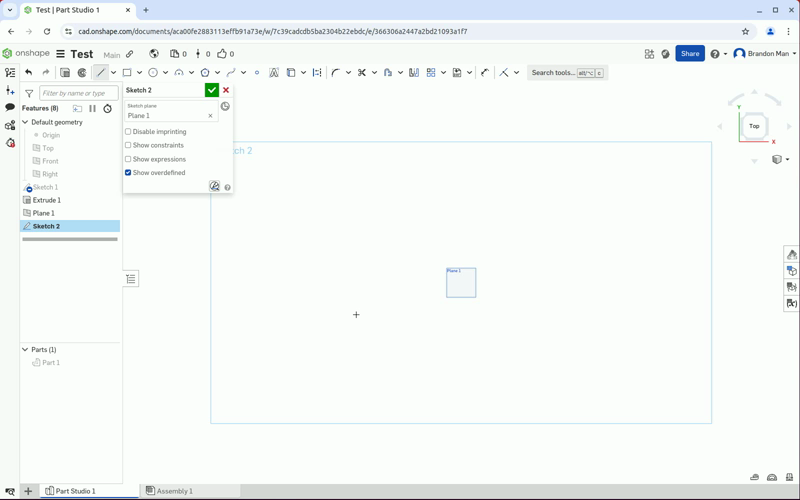
click(356, 314)
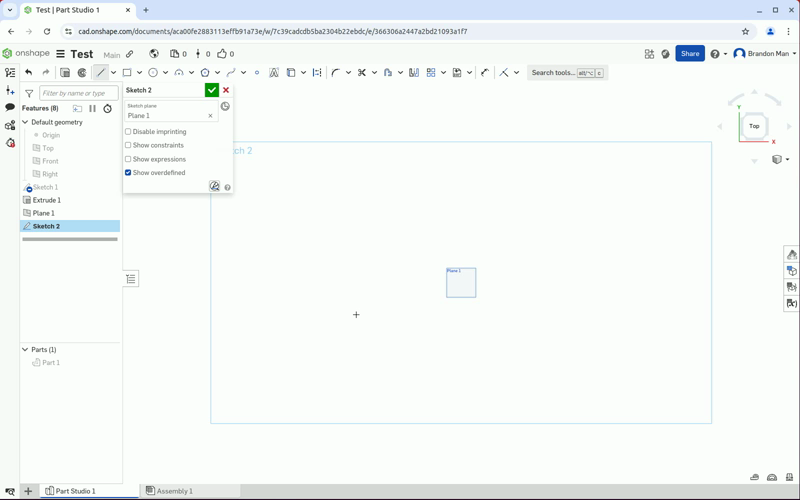
key_up(shift)
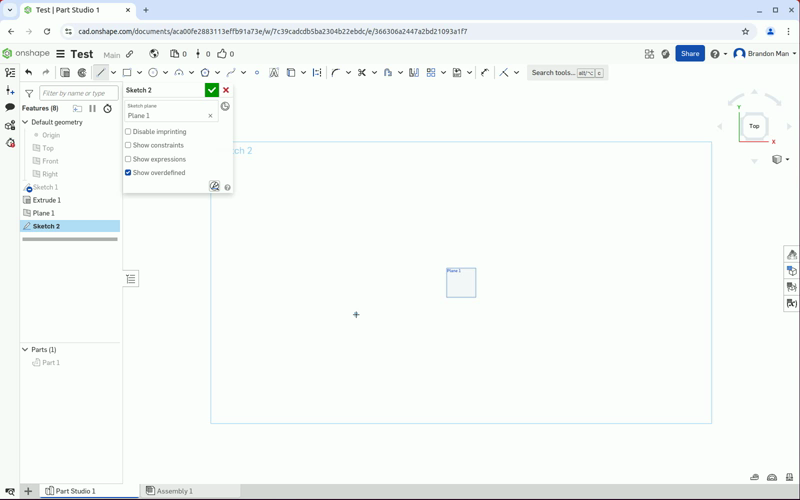
key_down(shift)
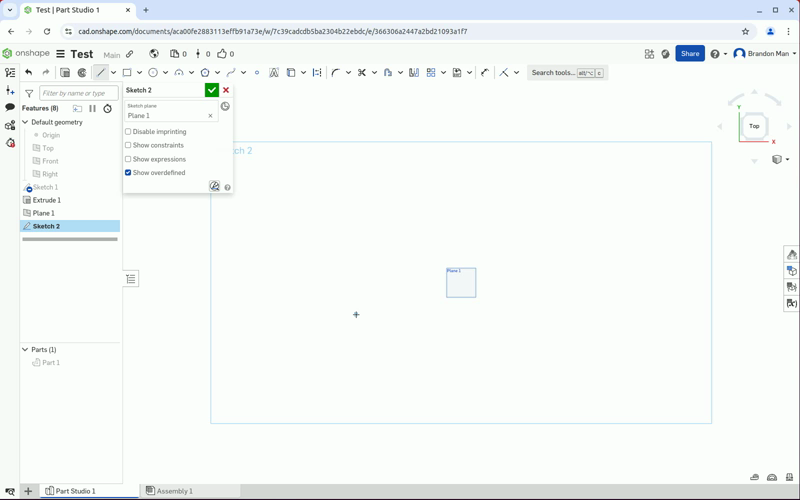
mouse_move(452, 314)
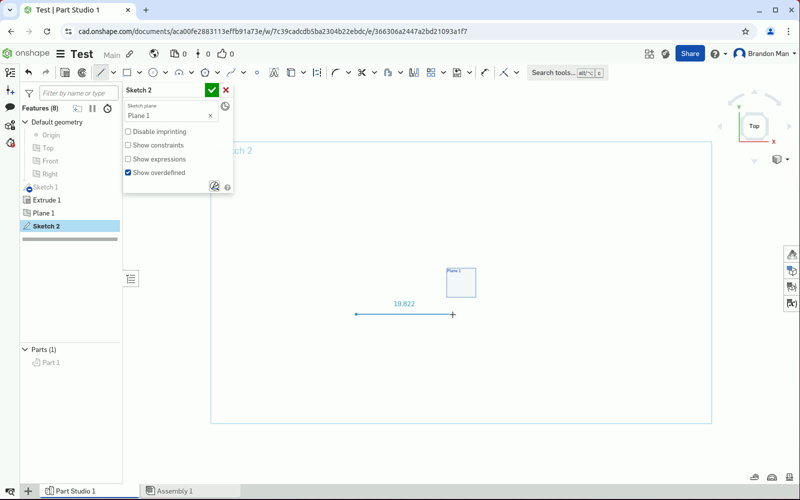
click(452, 314)
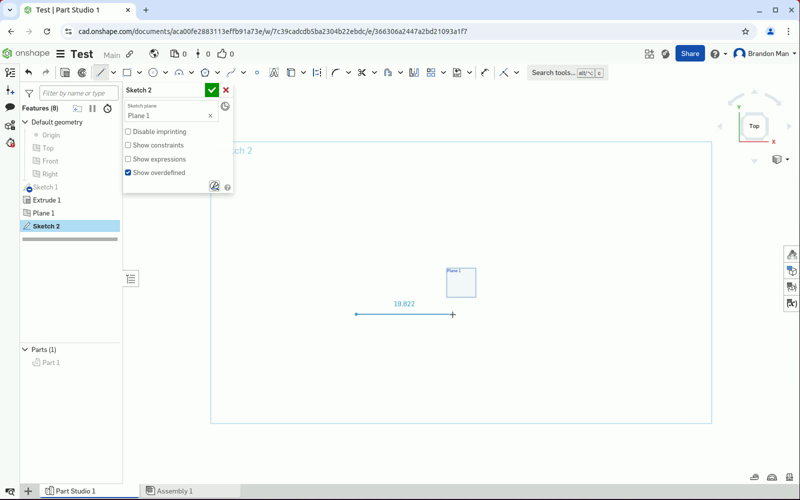
key_up(shift)
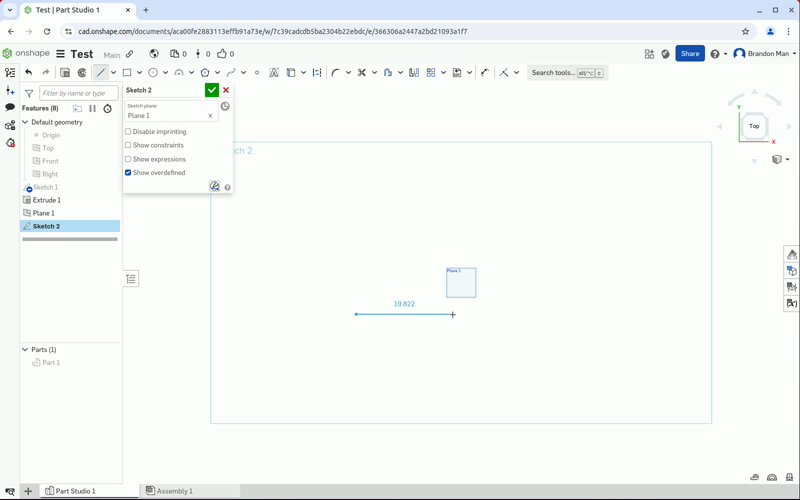
key_down(shift)
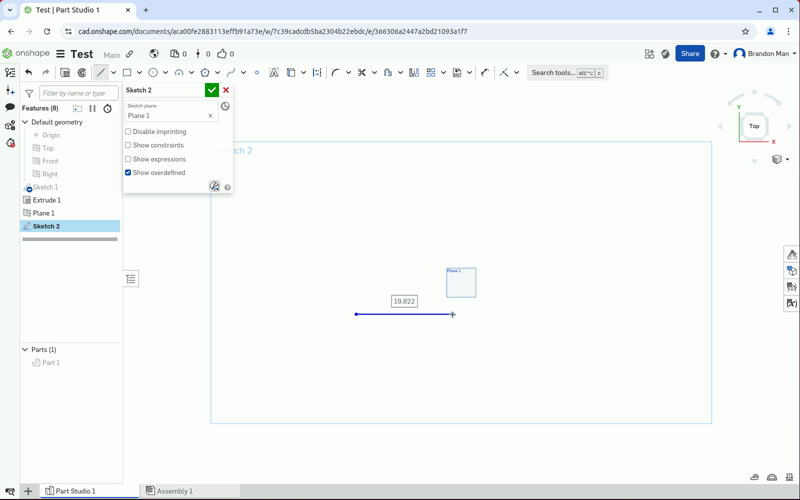
mouse_move(482, 314)
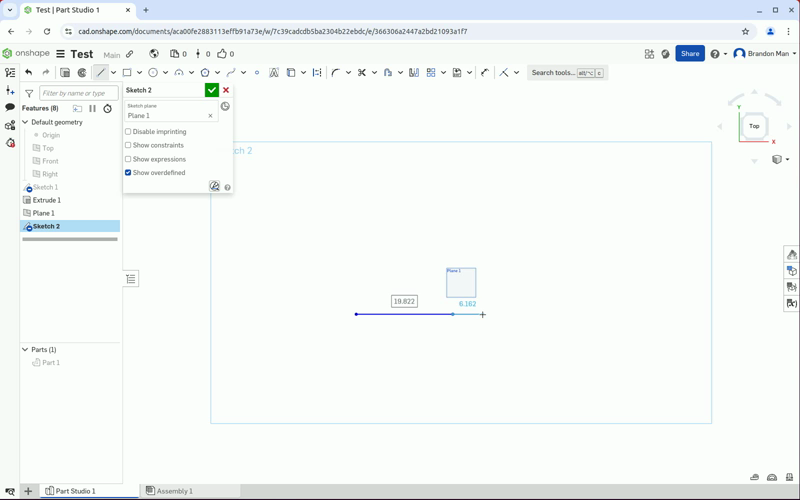
mouse_move(452, 282)
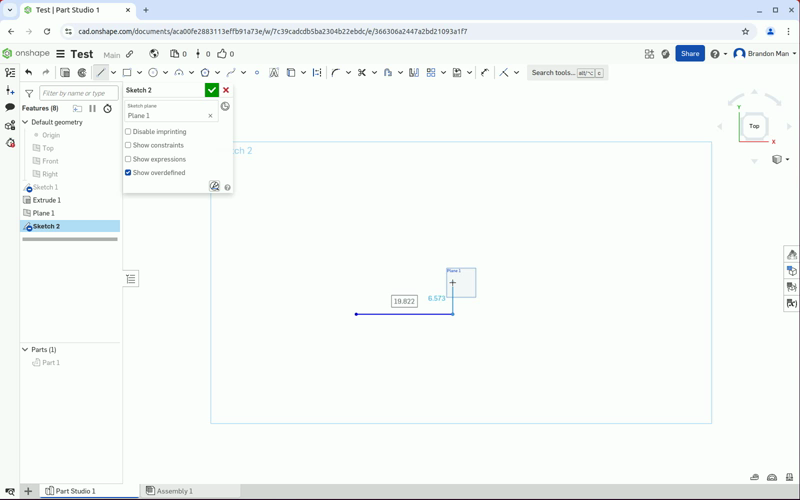
click(452, 282)
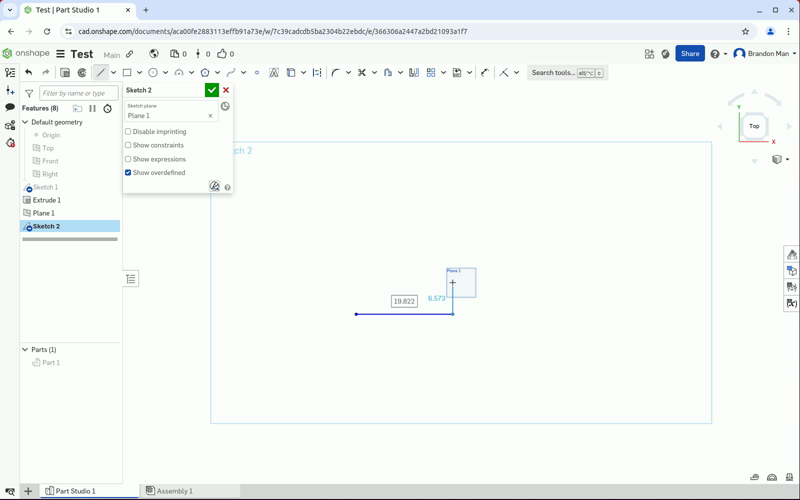
key_up(shift)
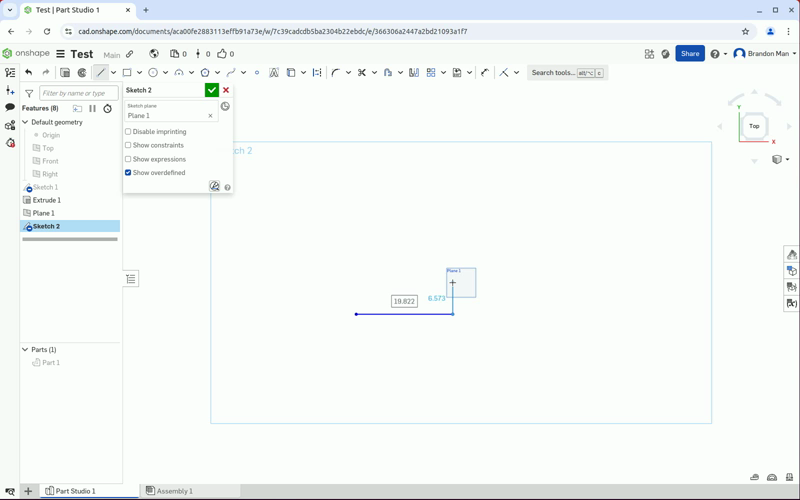
key_down(shift)
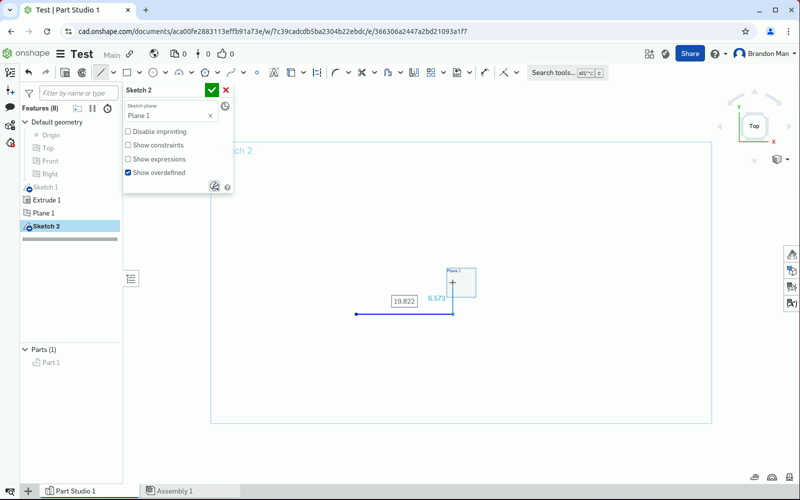
mouse_move(356, 282)
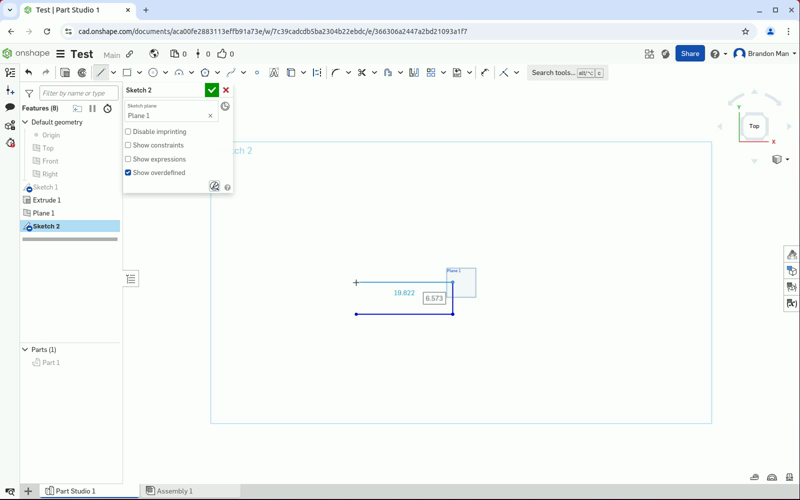
click(356, 282)
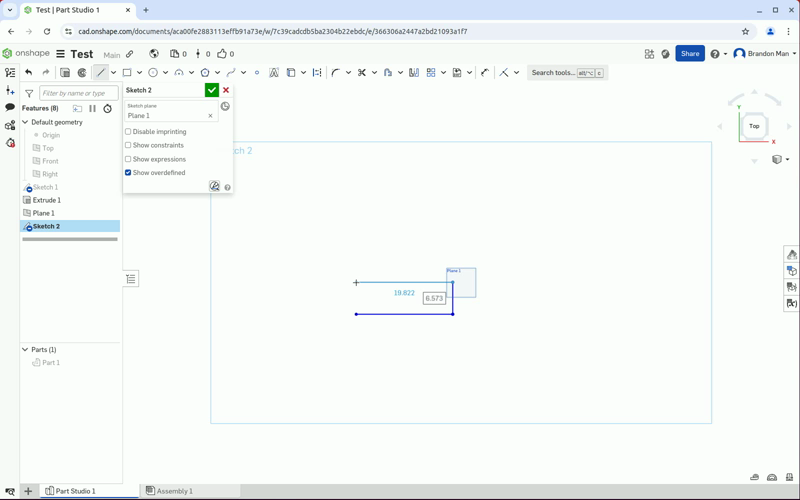
key_up(shift)
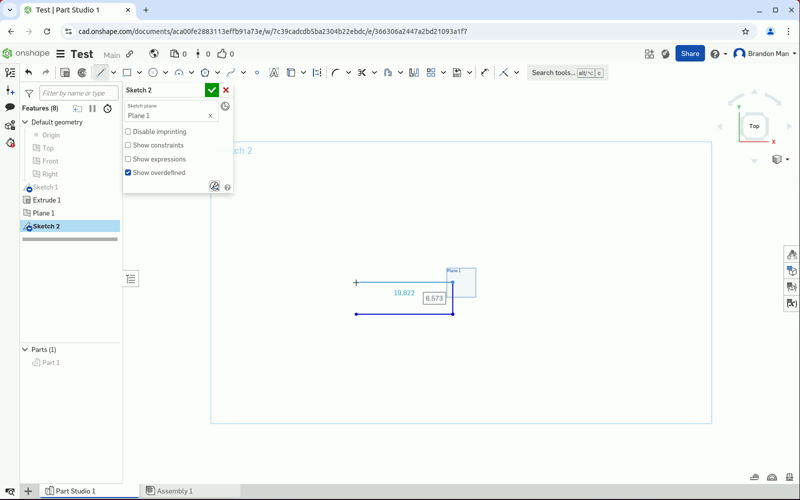
mouse_move(386, 282)
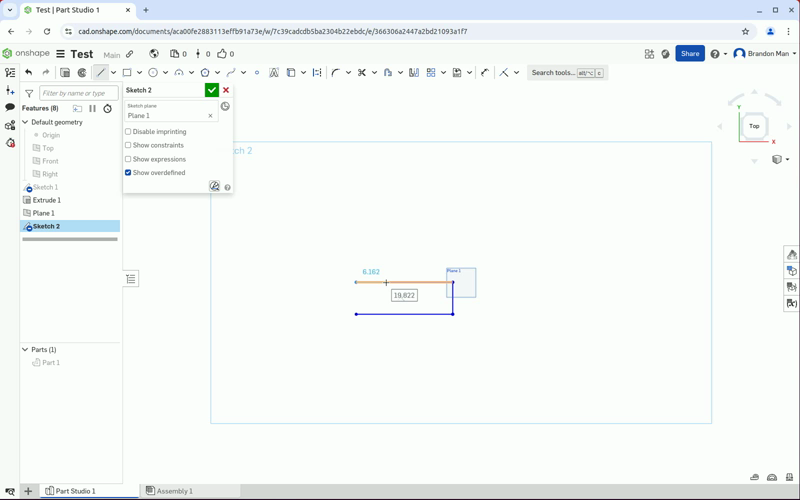
key_down(shift)
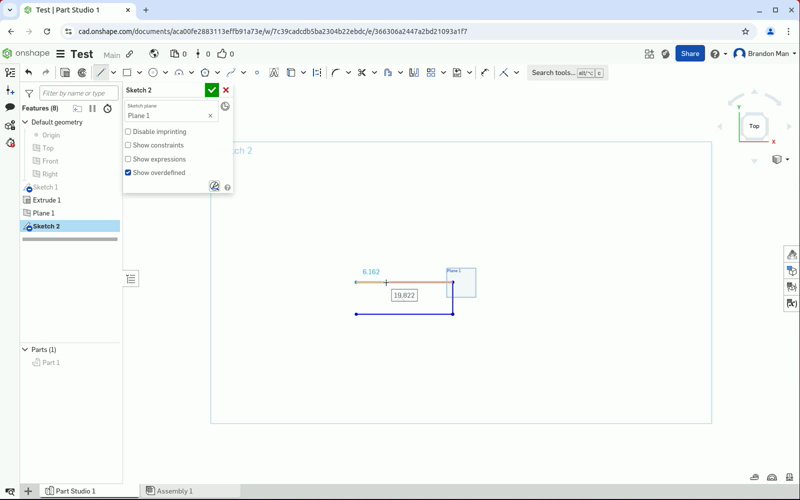
mouse_move(356, 314)
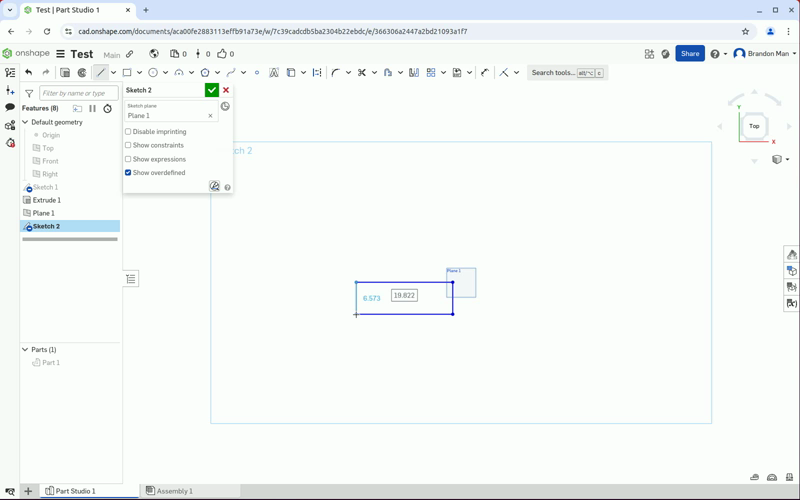
key_up(shift)
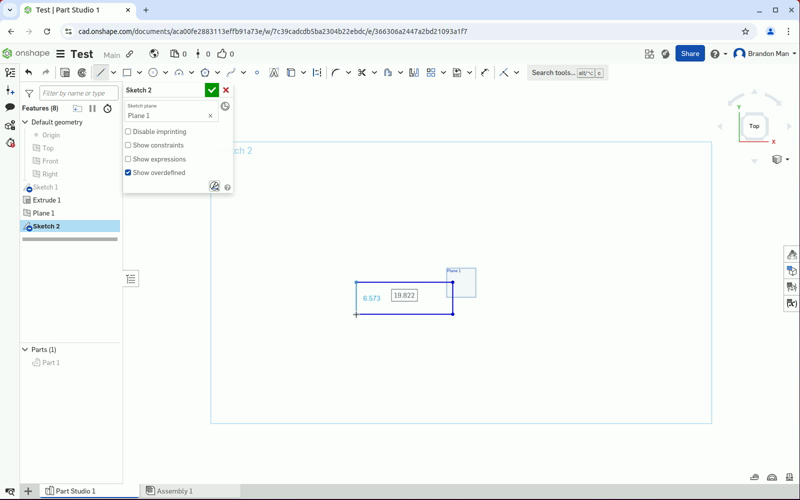
click(356, 314)
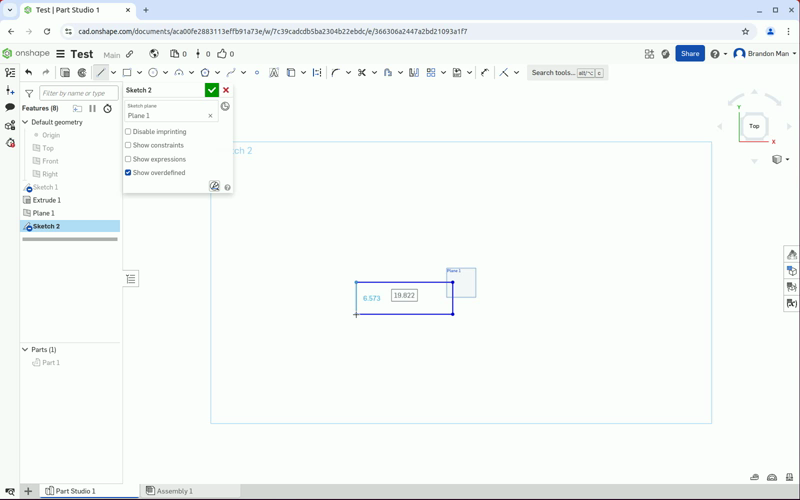
key(esc)
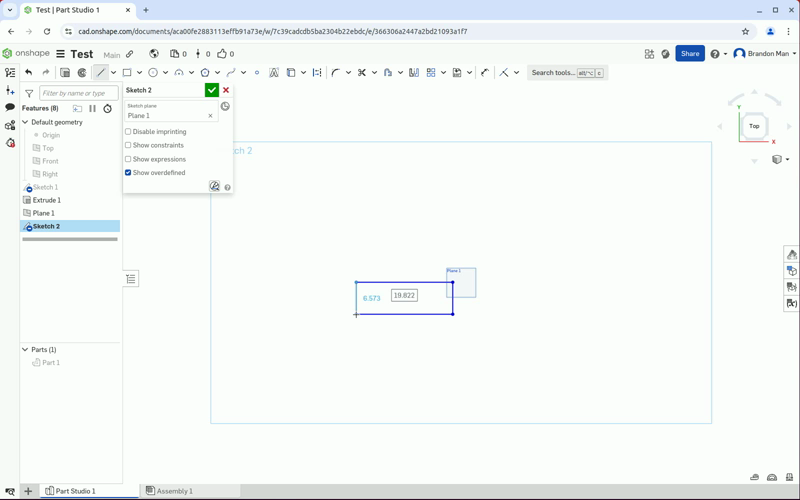
mouse_move(370, 296)
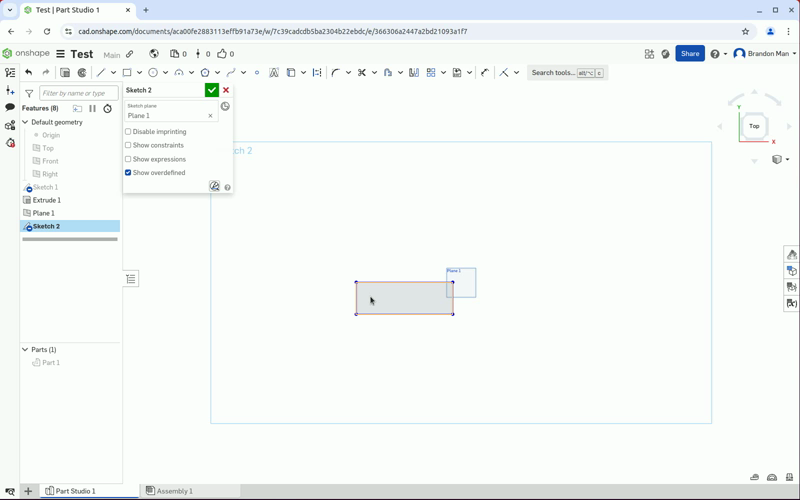
click(370, 296)
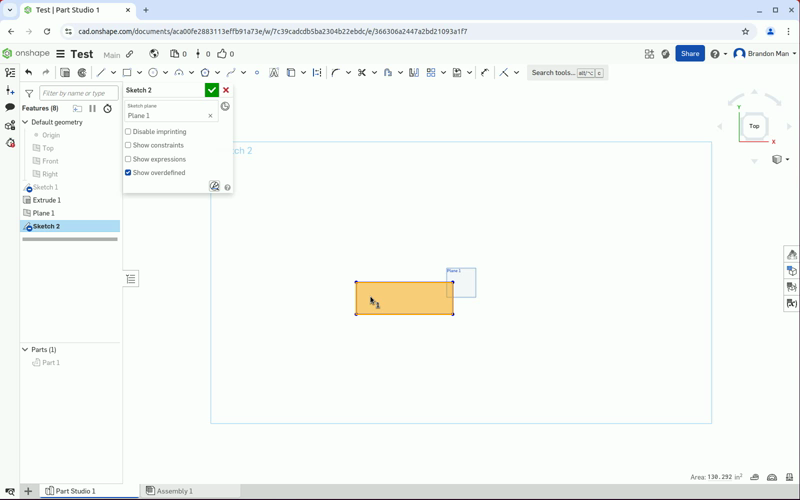
mouse_move(73, 352)
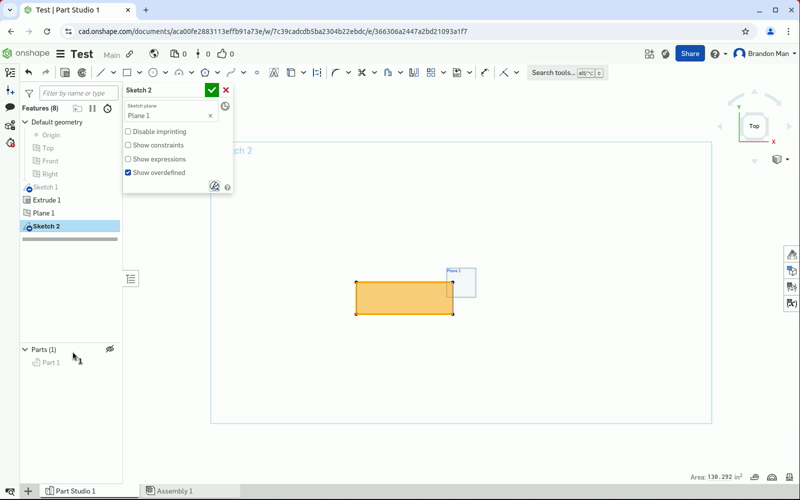
key(shift+y)
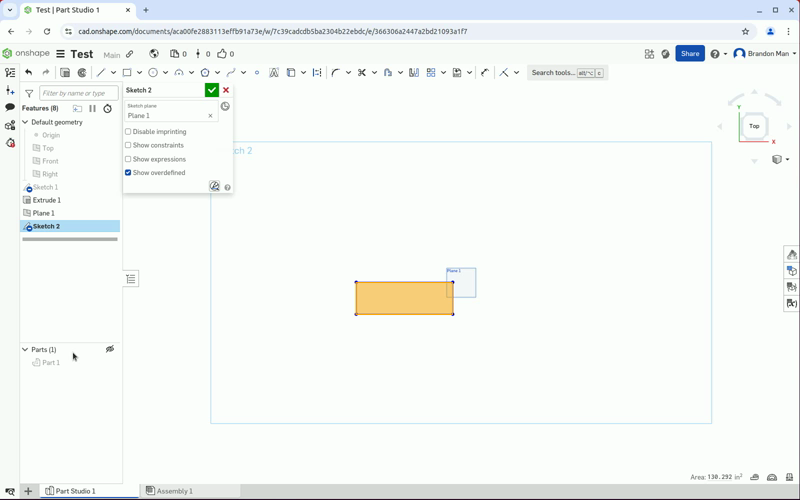
key(shift+e)
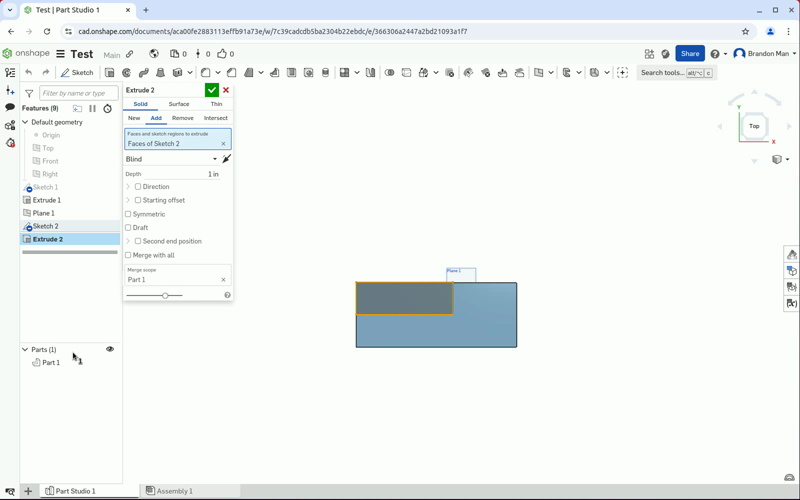
mouse_move(143, 106)
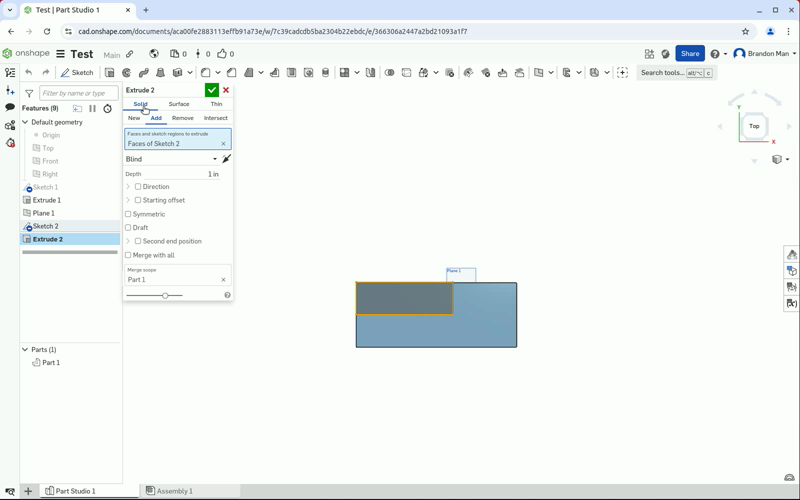
click(143, 106)
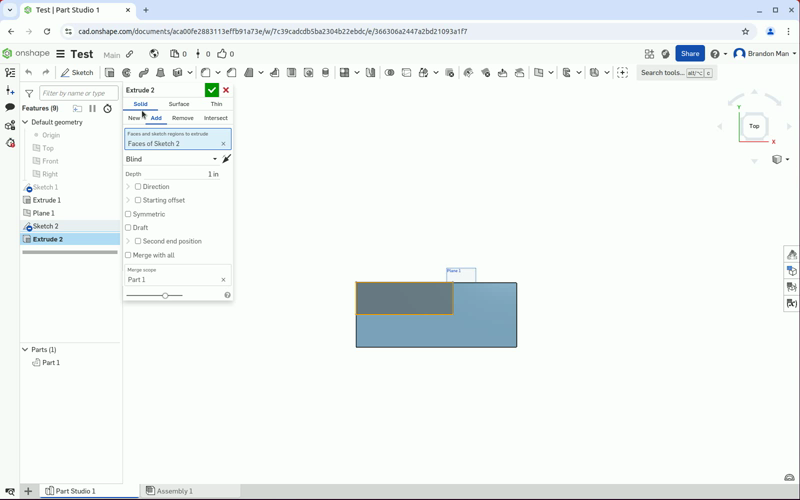
mouse_move(137, 120)
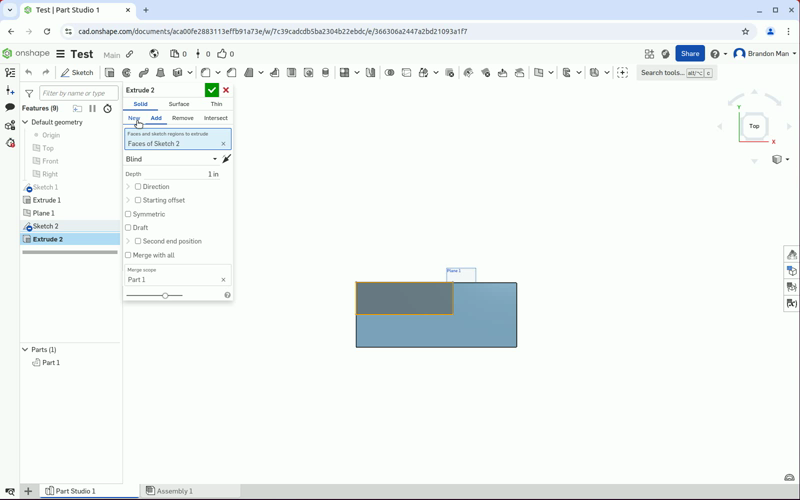
click(137, 120)
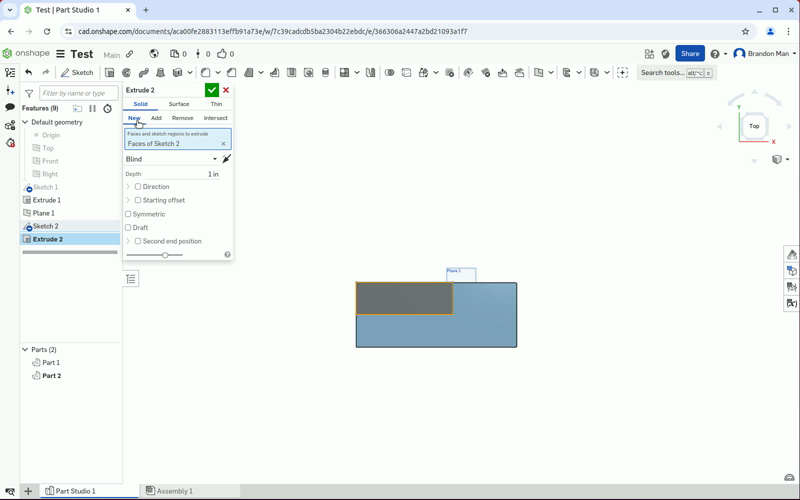
key(tab, 4)
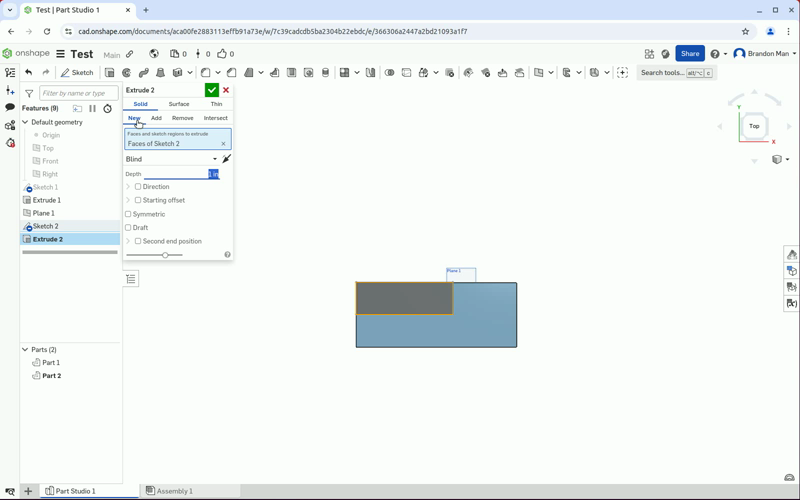
text(19.738)
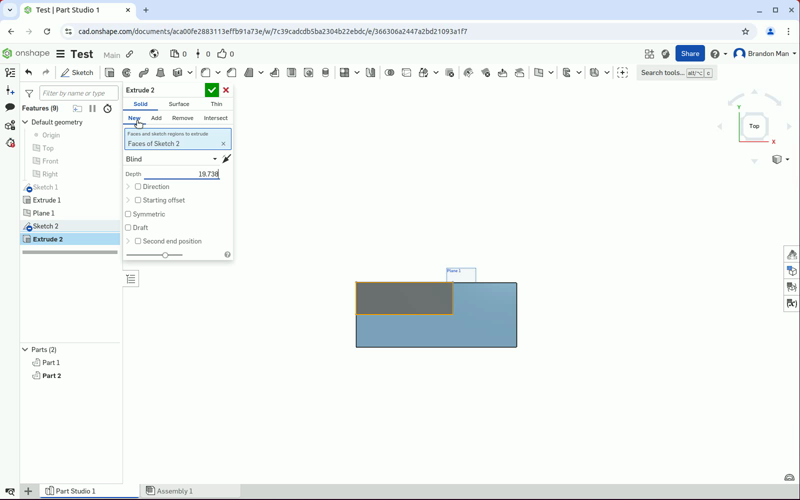
key(enter)
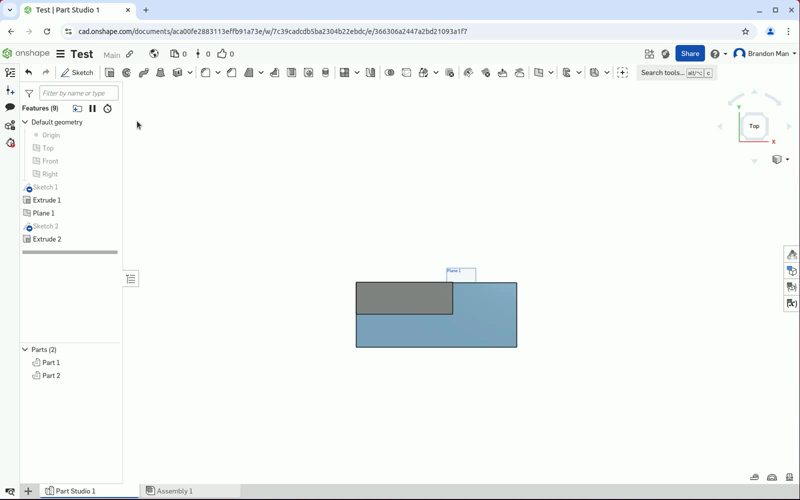
key(shift+h)
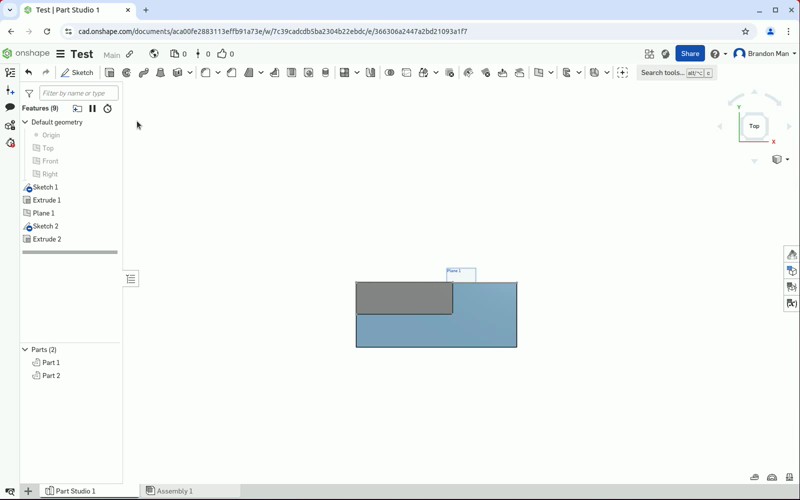
key(shift+h)
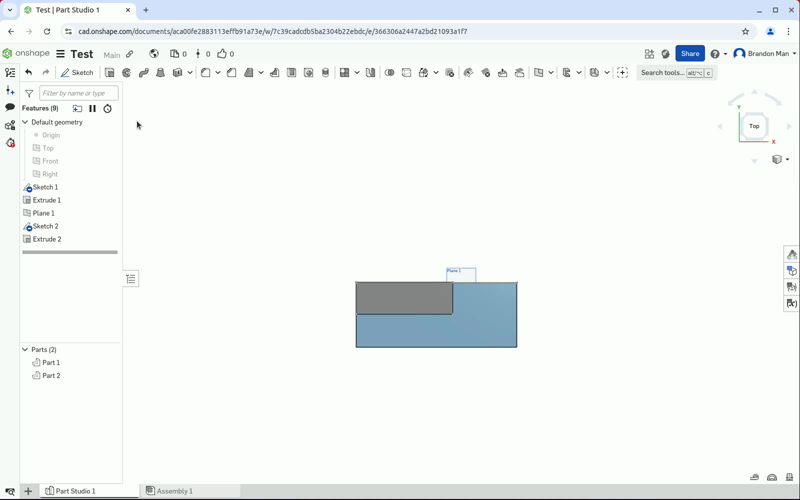
key(shift+7)
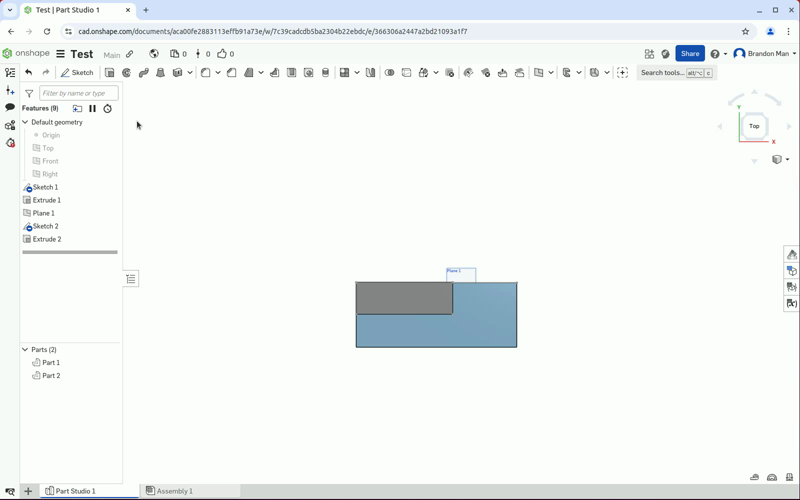
key(up, 3)
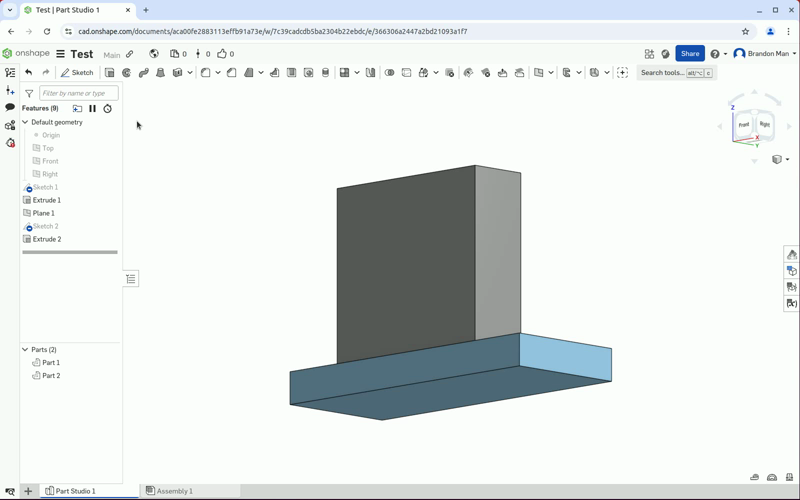
key(left, 3)
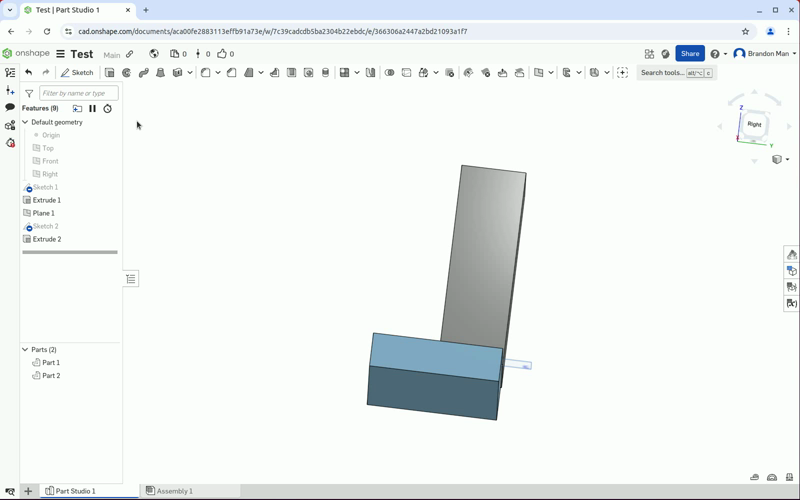
key(right, 3)
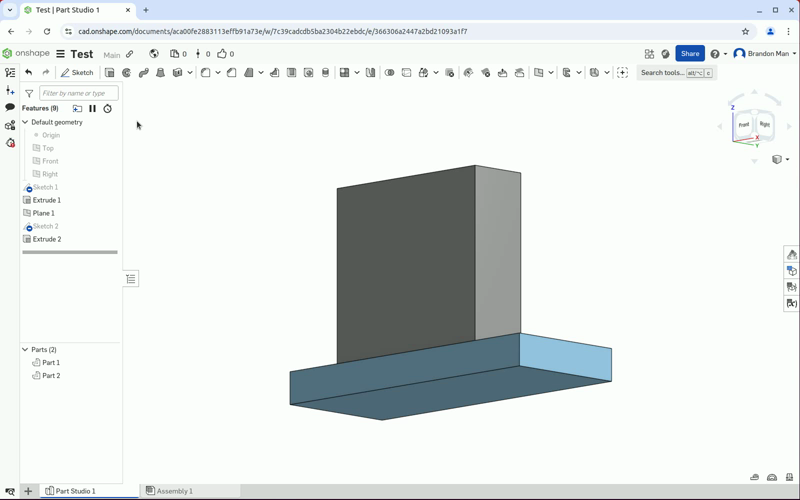
key(down, 3)
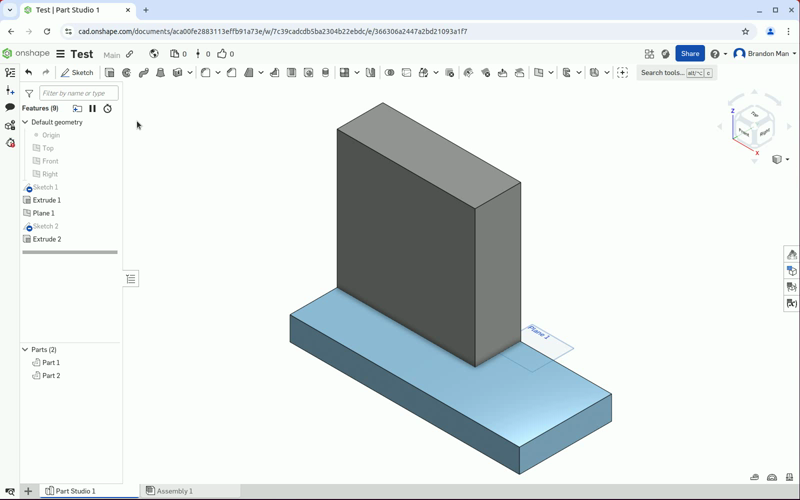
mouse_move(73, 189)
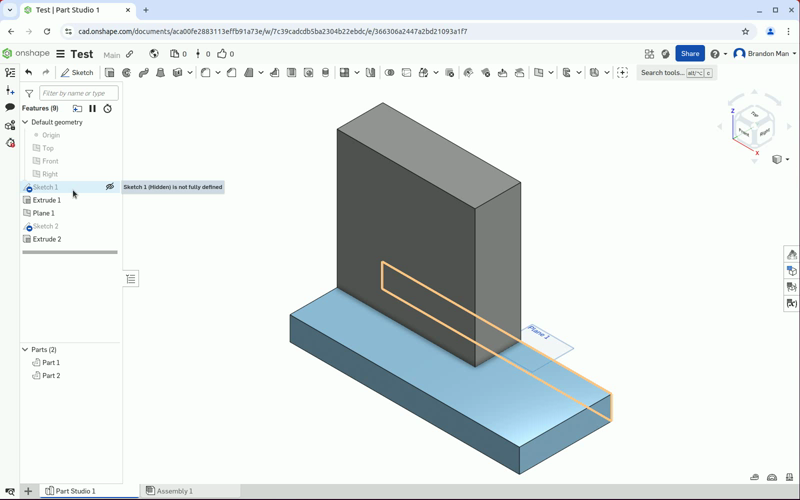
click(73, 189)